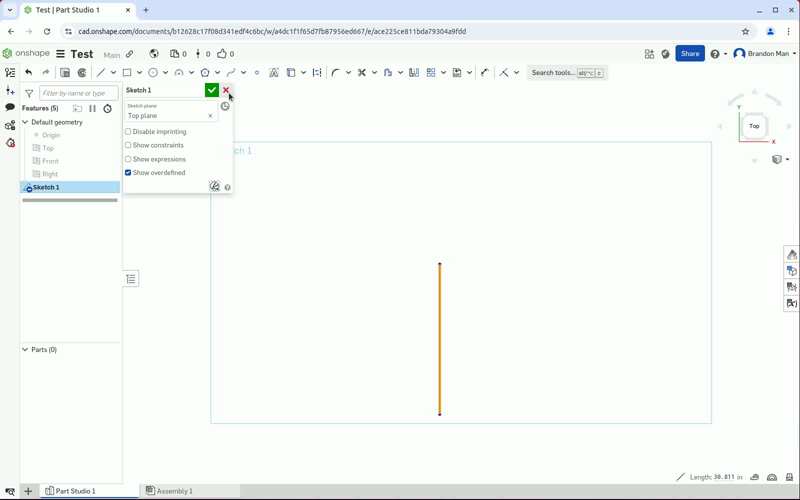
key(shift+h)
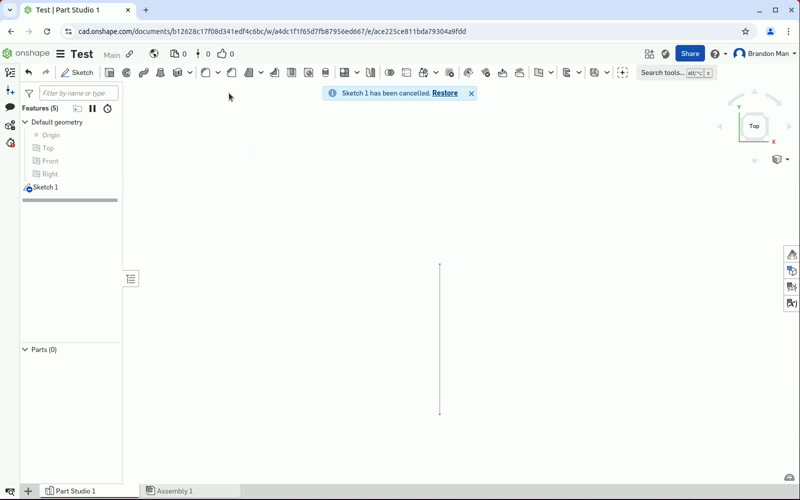
key(shift+s)
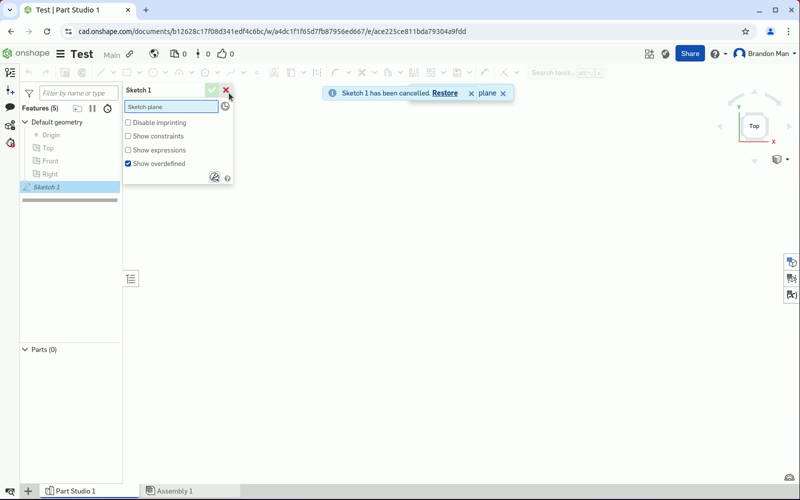
mouse_move(73, 150)
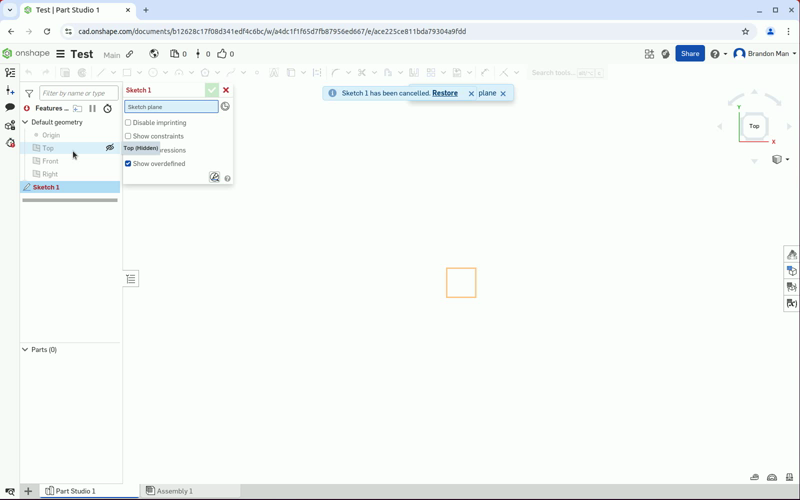
click(73, 150)
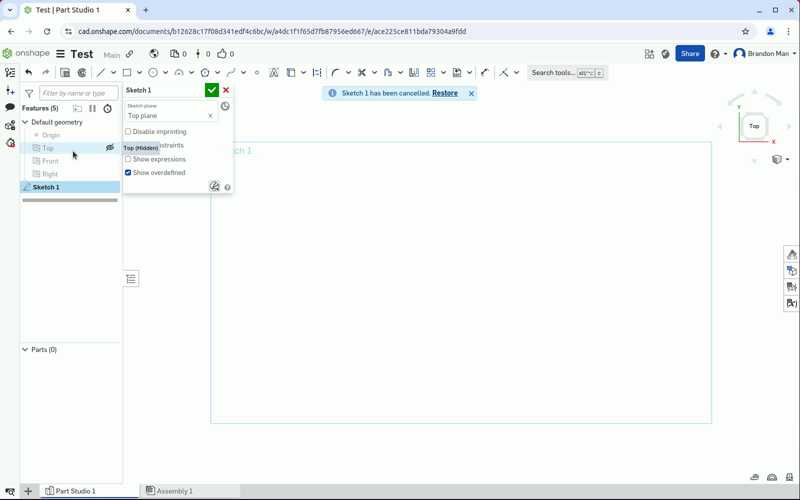
mouse_move(73, 352)
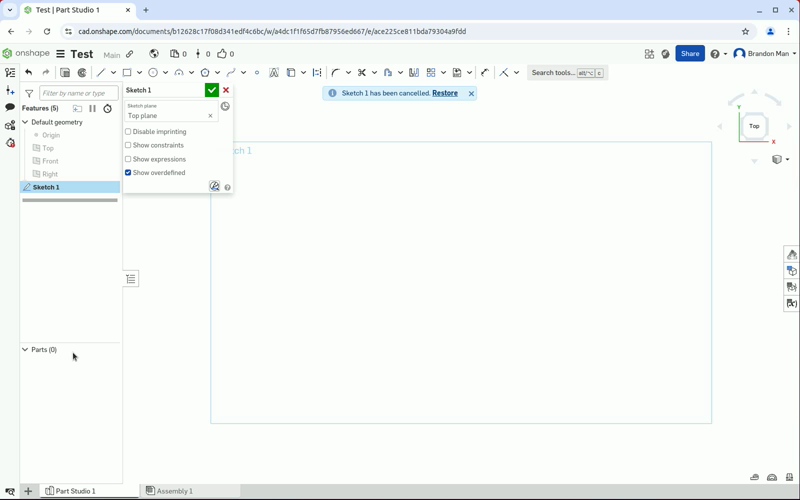
key(y)
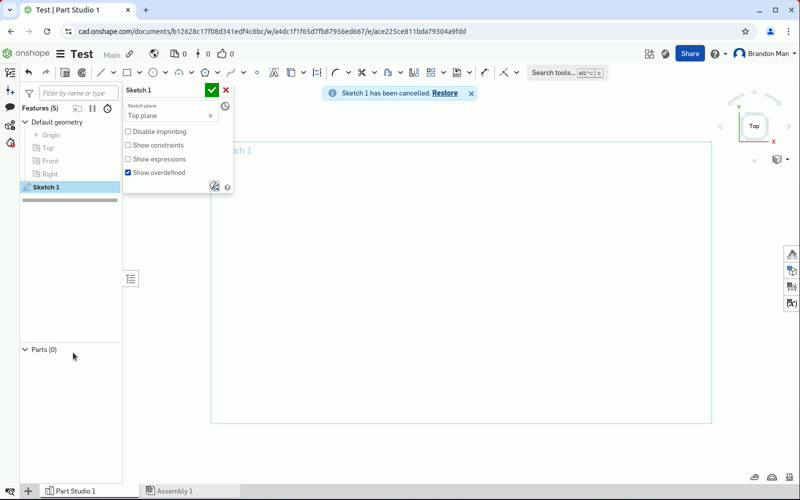
key(l)
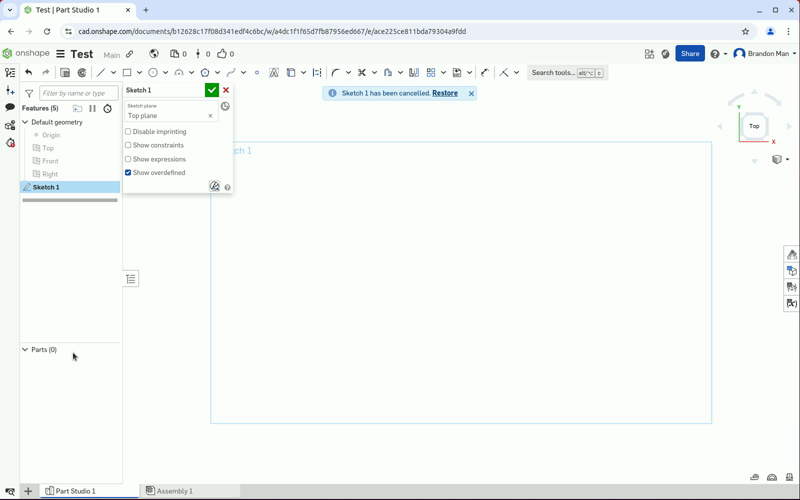
key_down(shift)
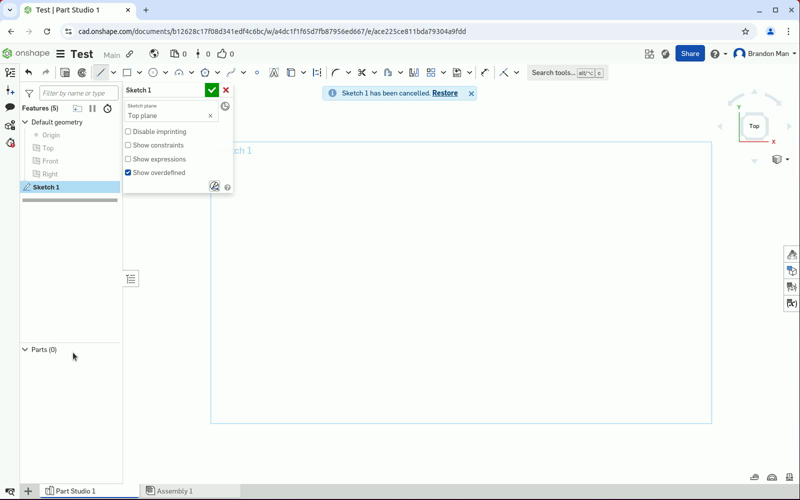
mouse_move(369, 303)
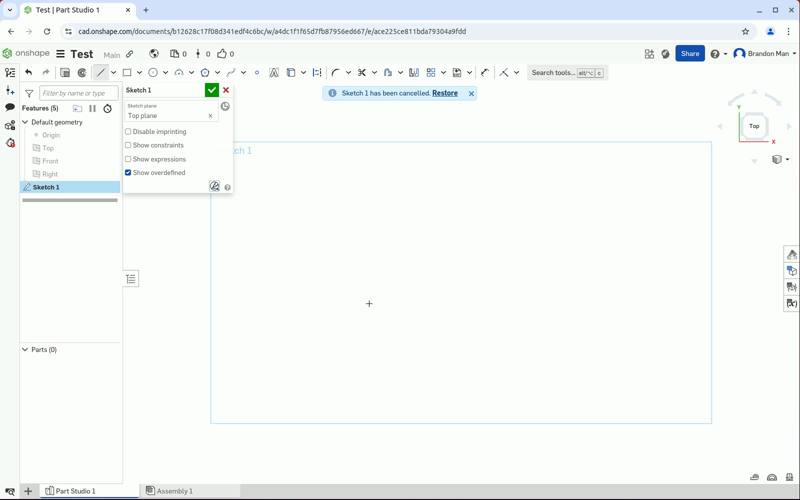
click(369, 303)
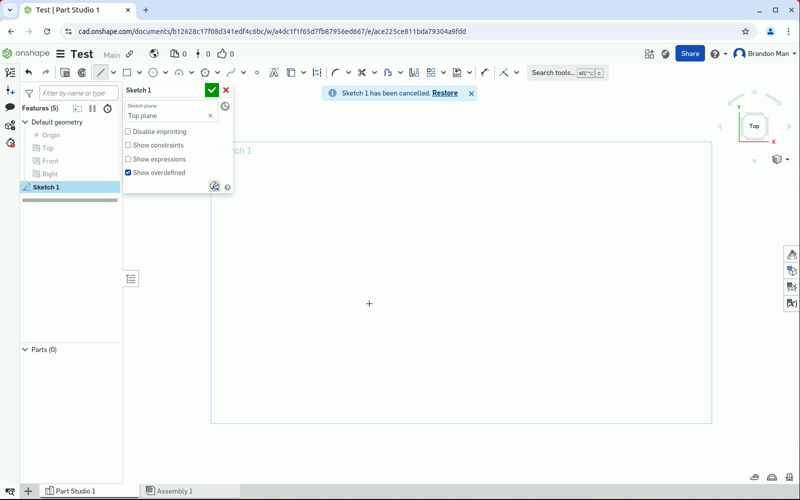
key_up(shift)
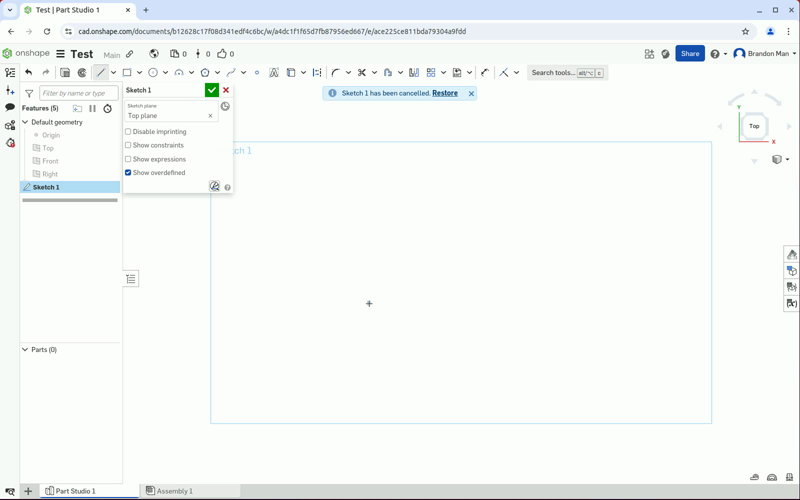
key_down(shift)
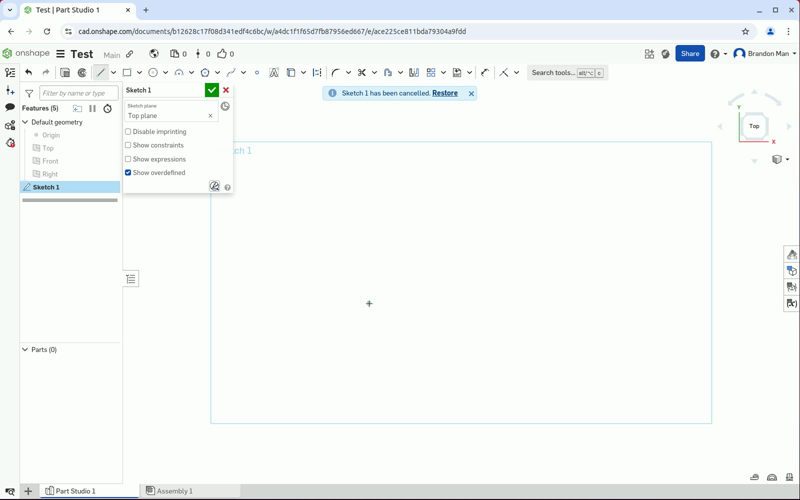
mouse_move(550, 303)
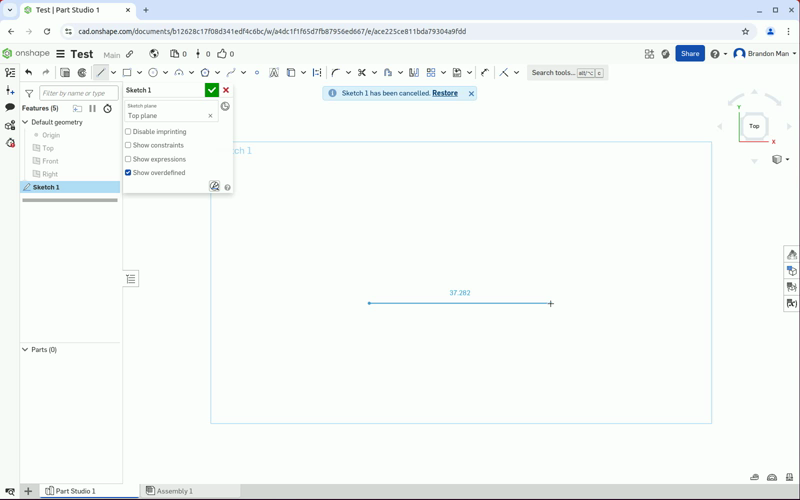
click(550, 303)
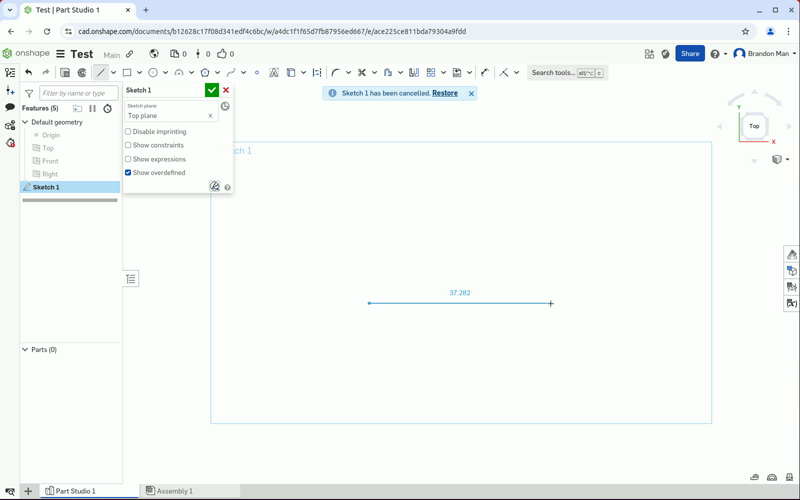
key_up(shift)
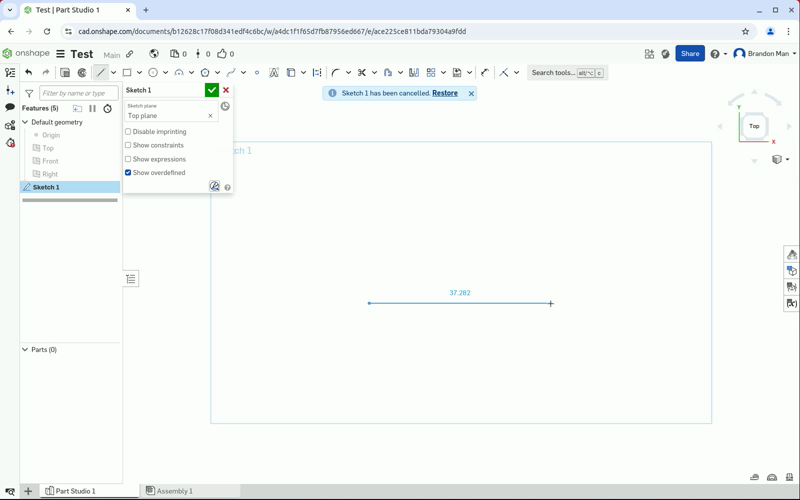
key_down(shift)
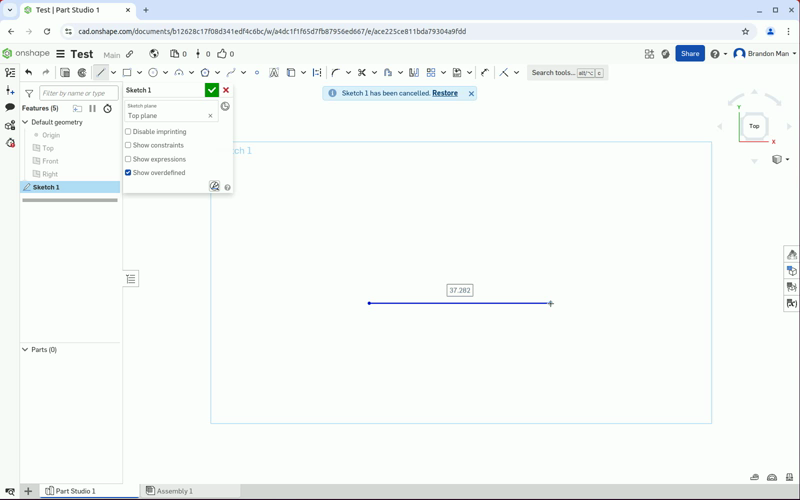
mouse_move(580, 303)
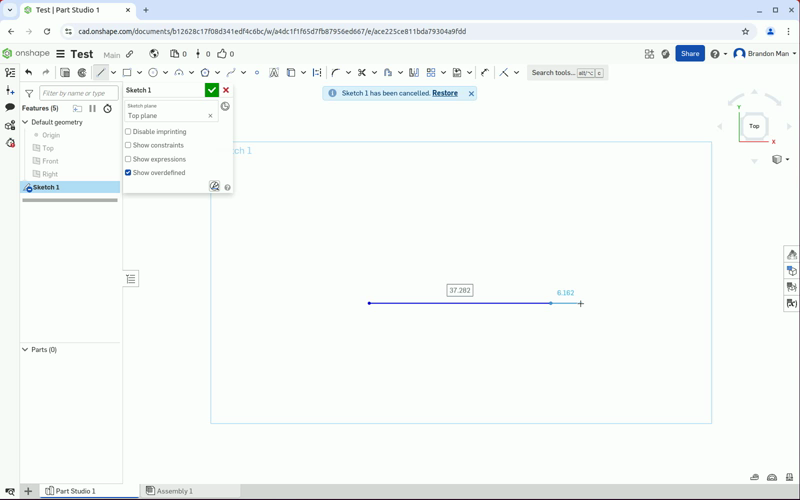
mouse_move(550, 262)
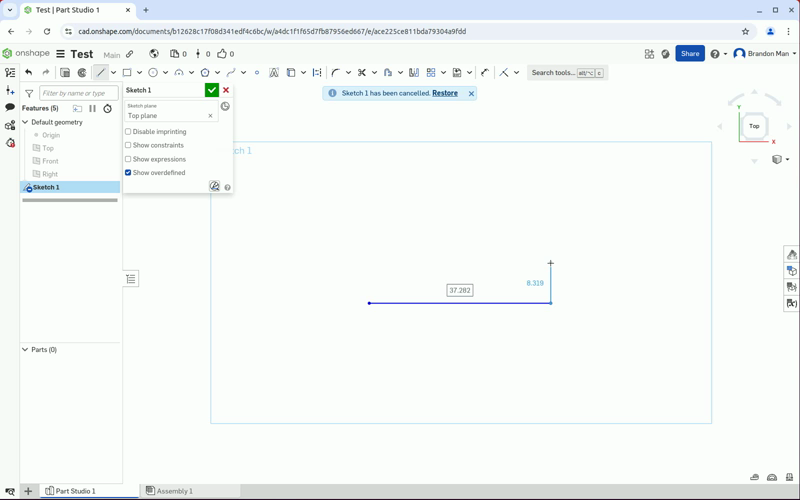
click(550, 262)
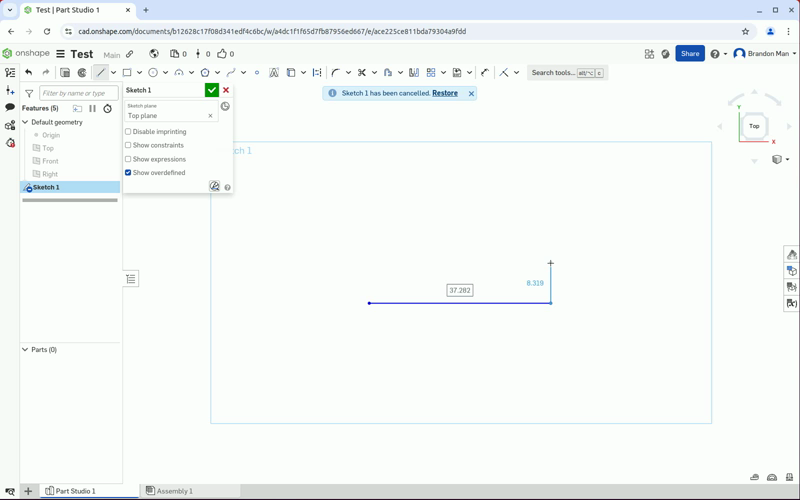
key_up(shift)
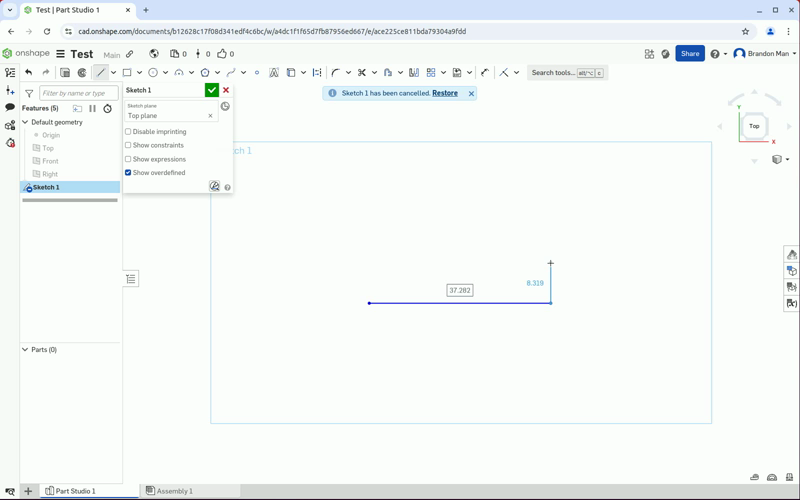
key_down(shift)
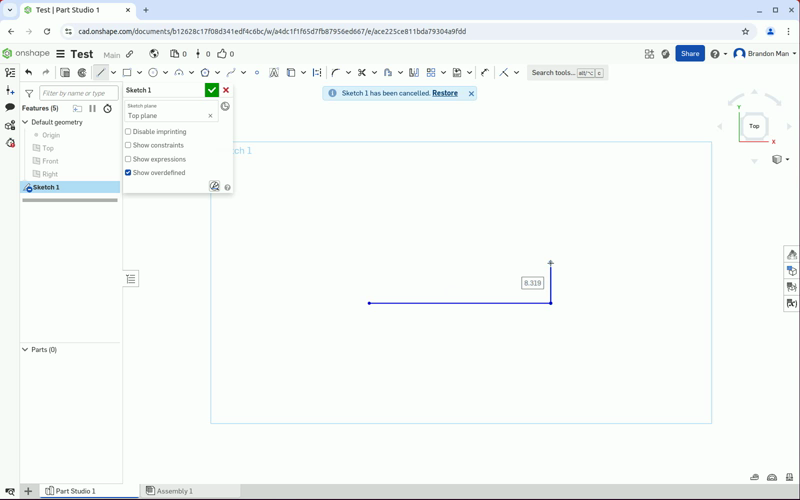
mouse_move(369, 262)
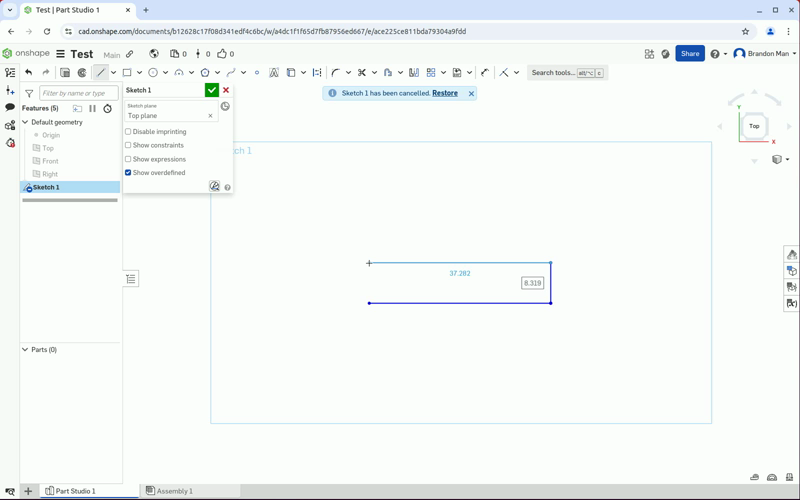
click(369, 262)
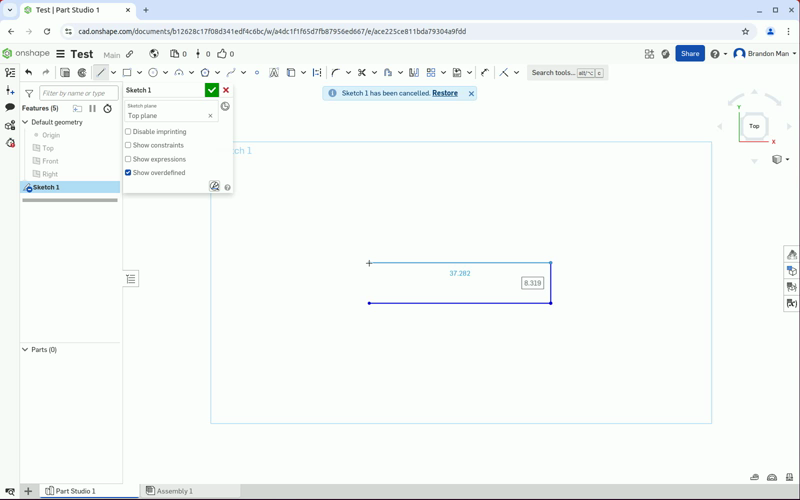
key_up(shift)
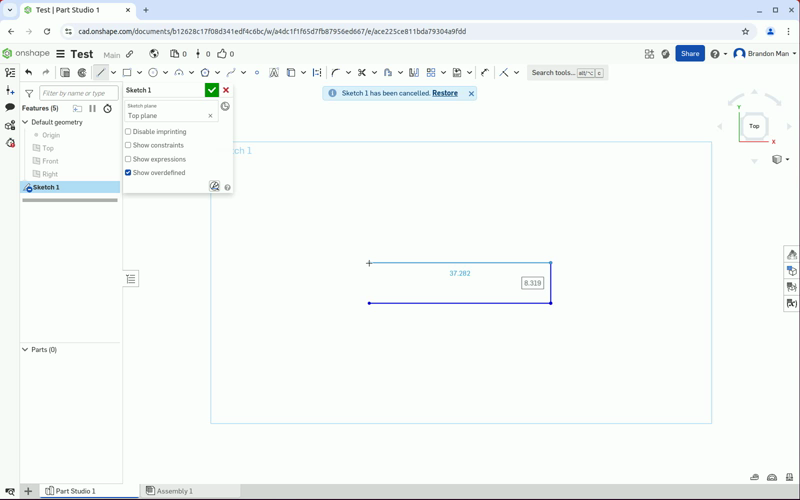
mouse_move(399, 262)
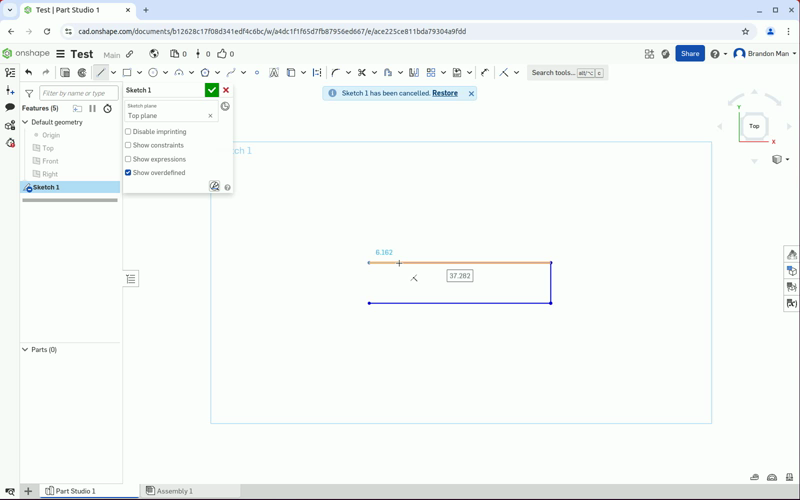
key_down(shift)
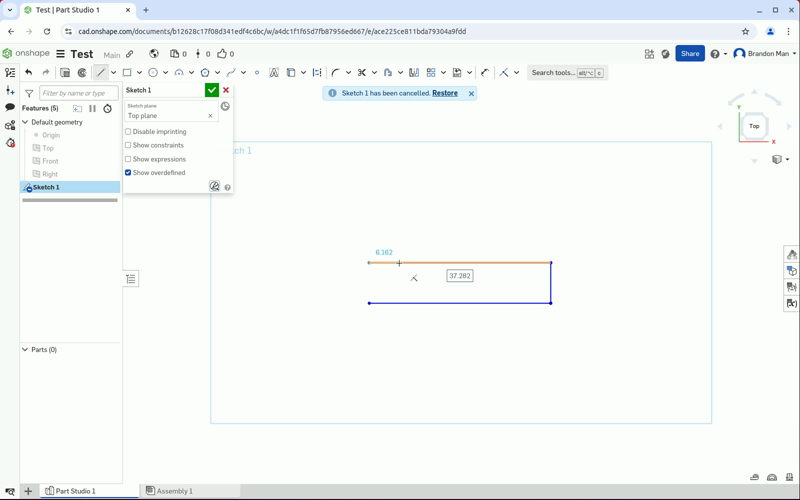
mouse_move(369, 303)
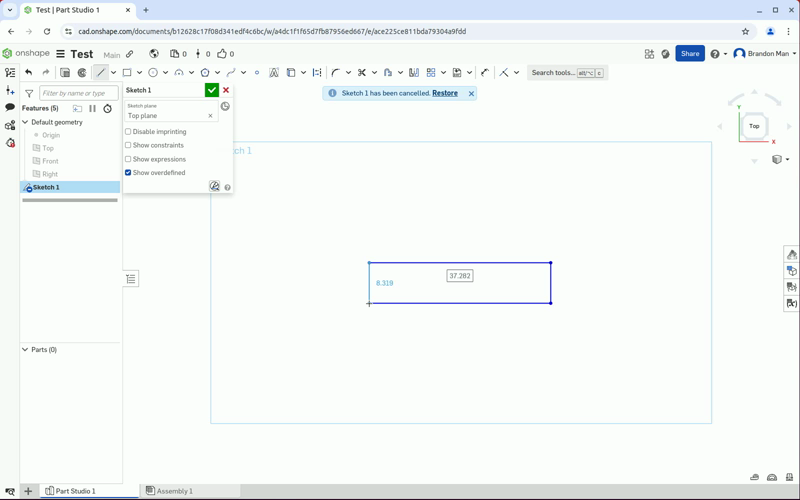
key_up(shift)
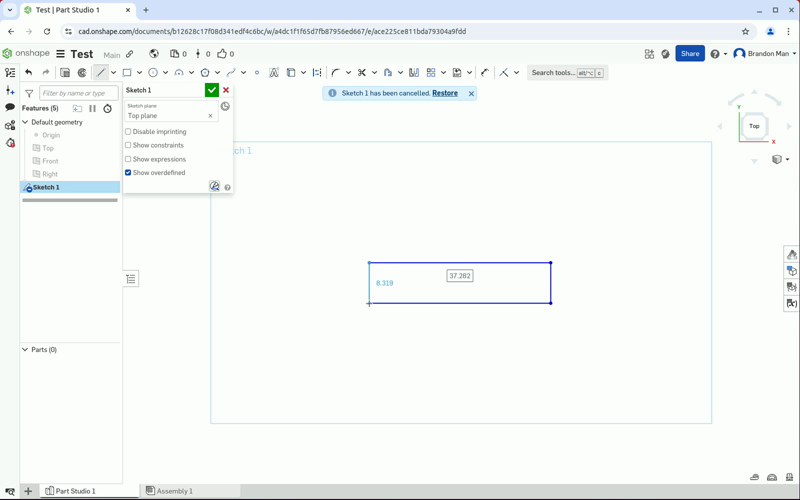
click(369, 303)
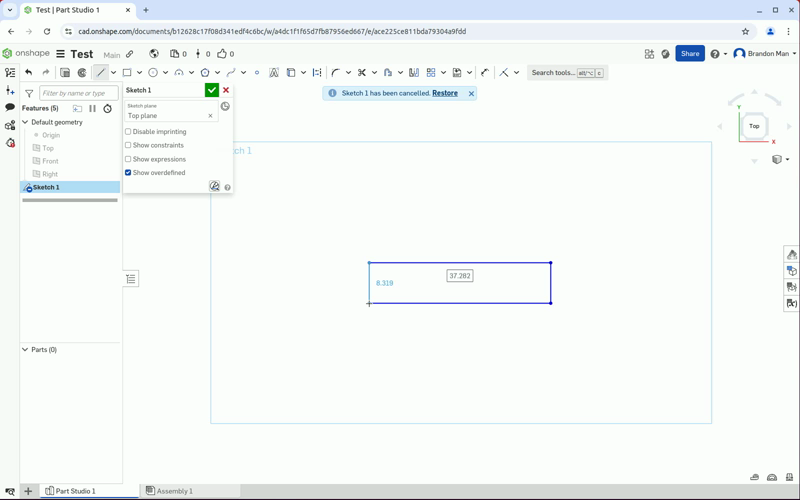
key(esc)
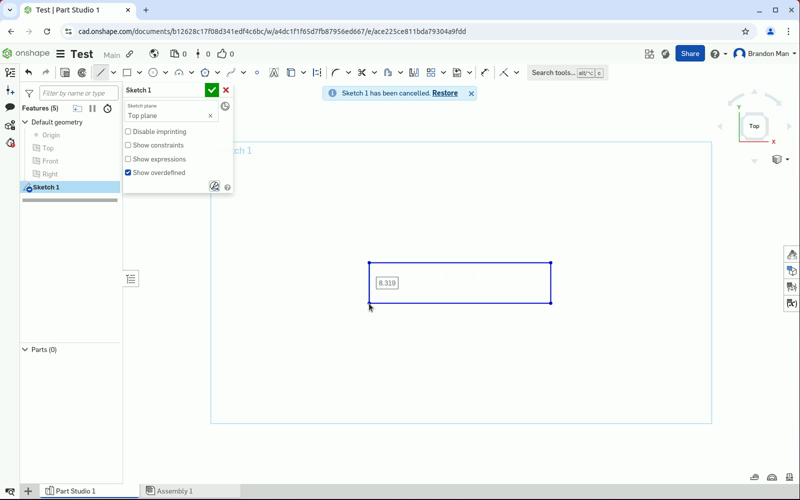
mouse_move(525, 273)
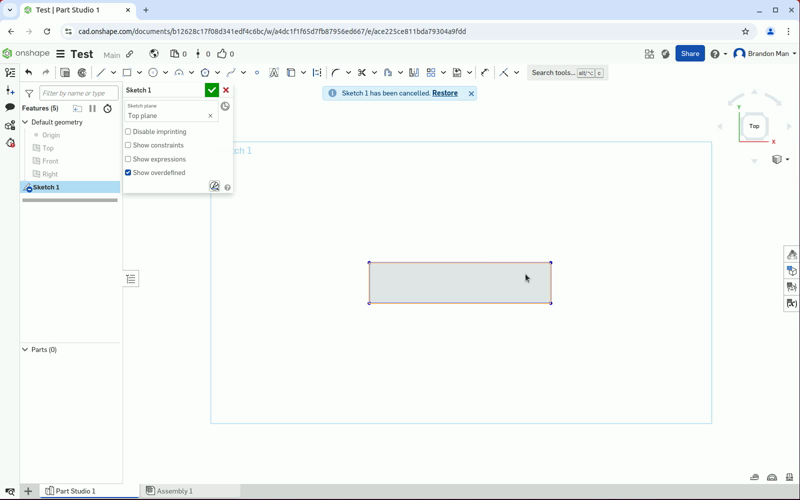
click(525, 273)
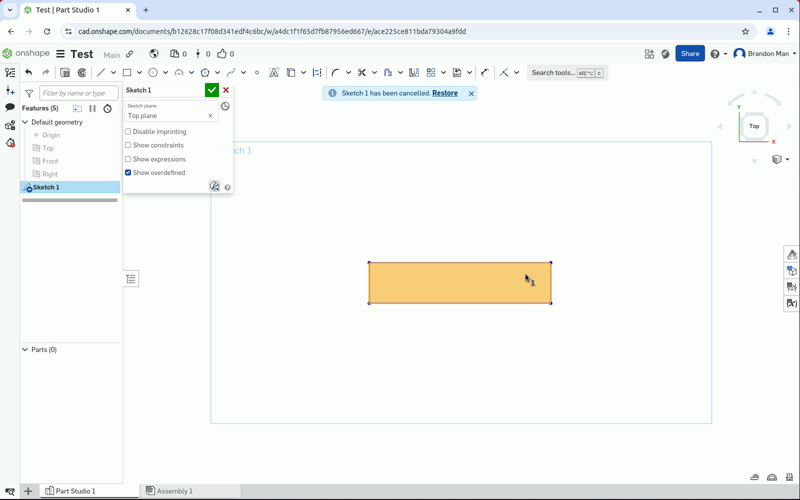
mouse_move(73, 352)
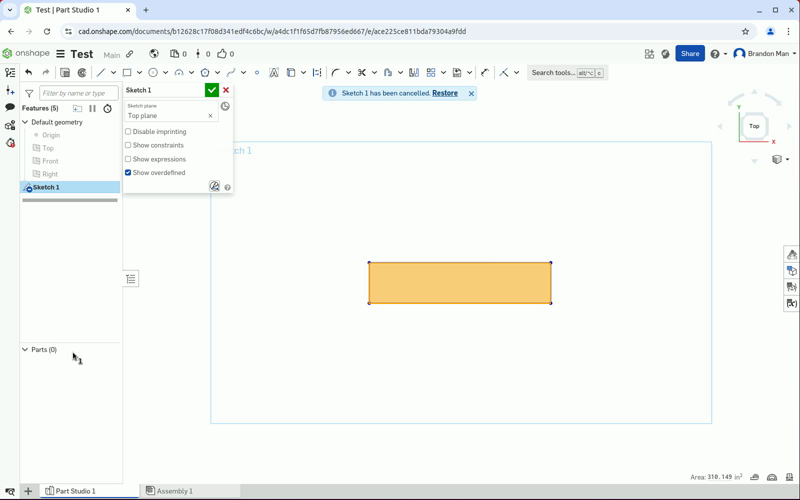
key(shift+y)
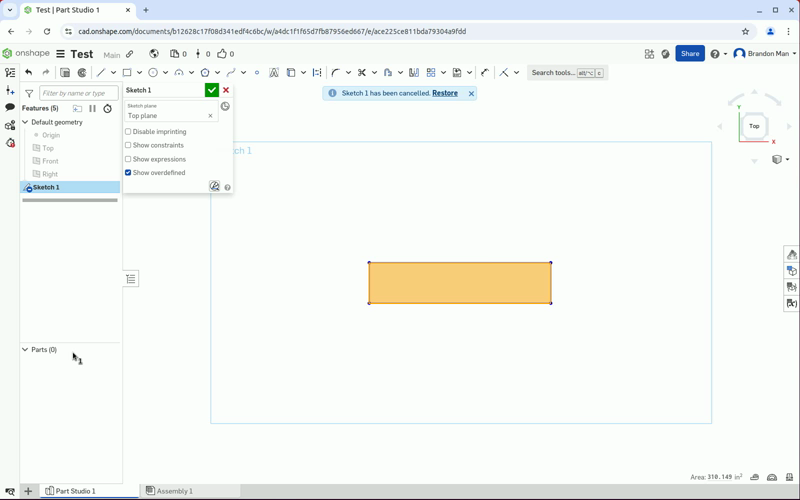
key(shift+e)
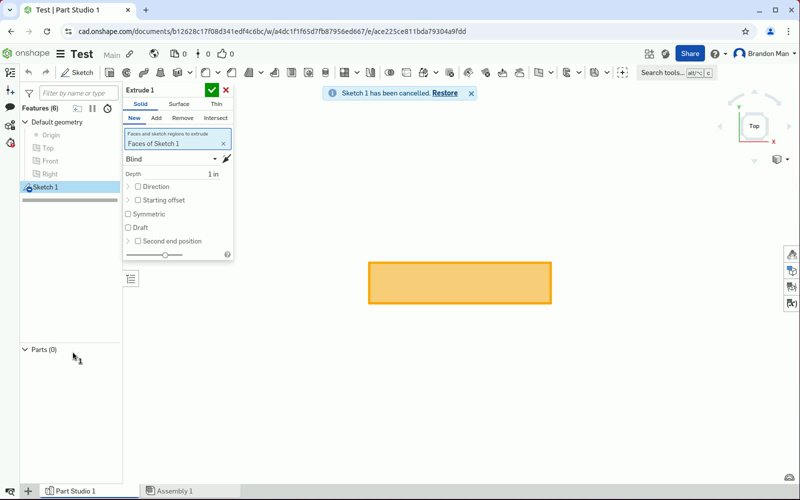
mouse_move(143, 106)
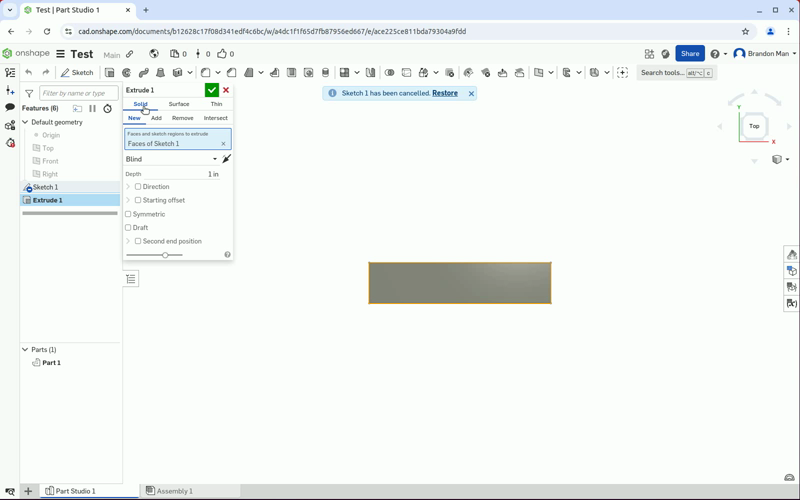
click(143, 106)
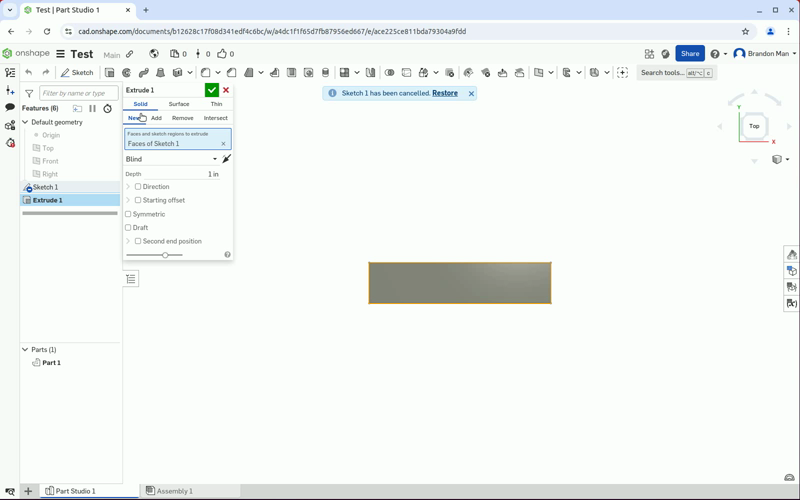
mouse_move(137, 120)
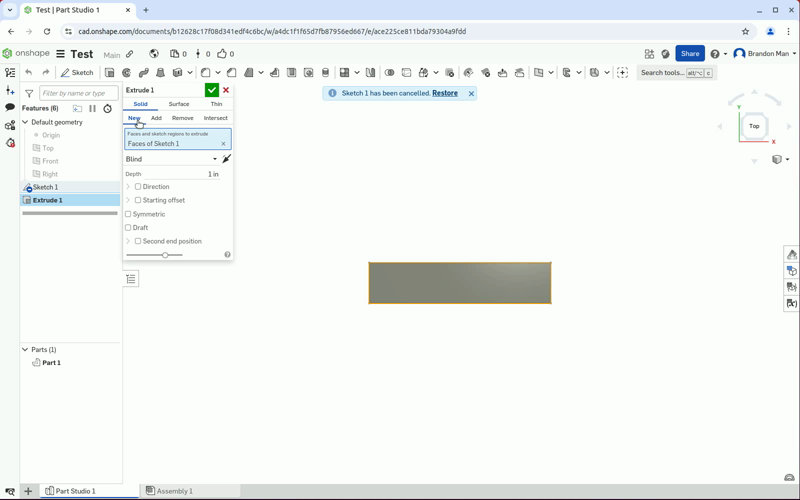
click(137, 120)
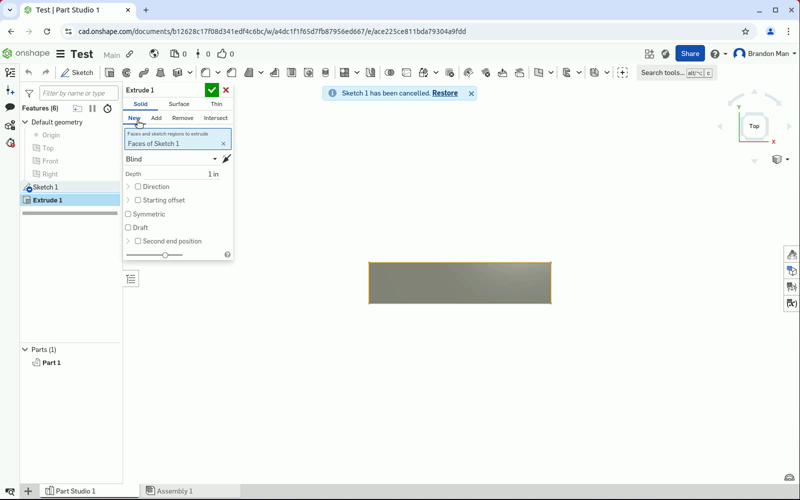
key(tab, 4)
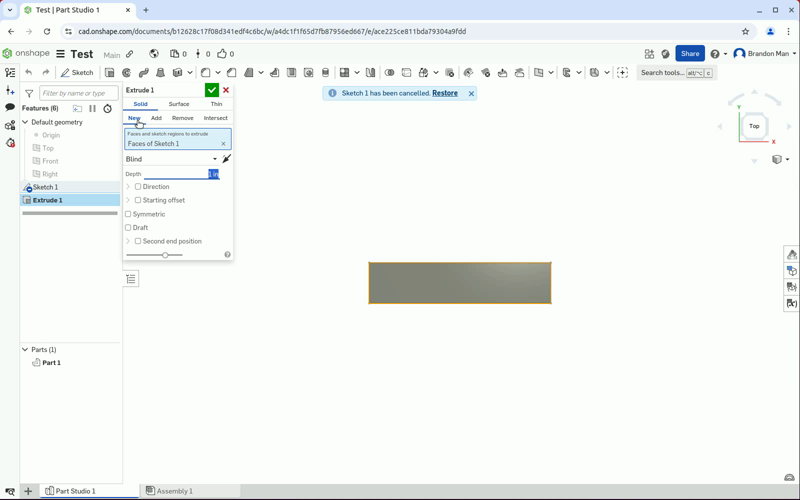
text(2.889)
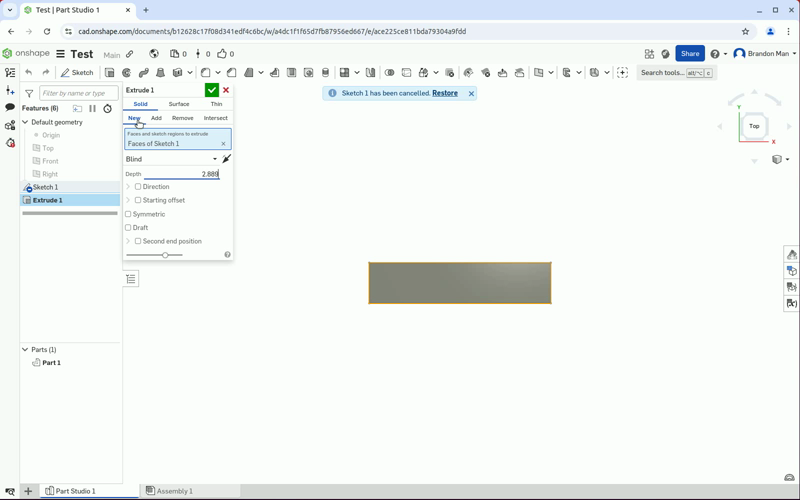
key(enter)
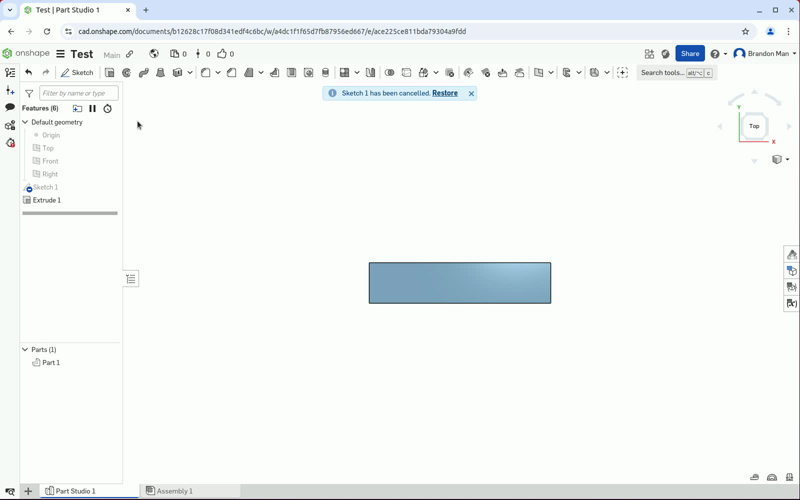
key(shift+h)
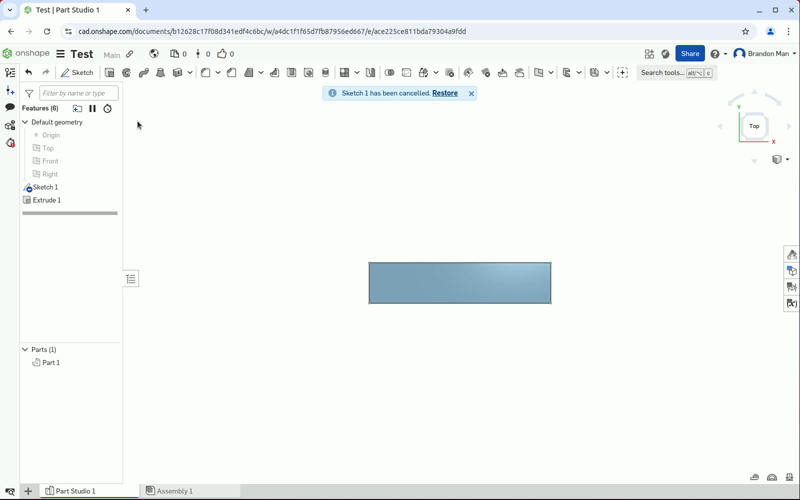
key(shift+h)
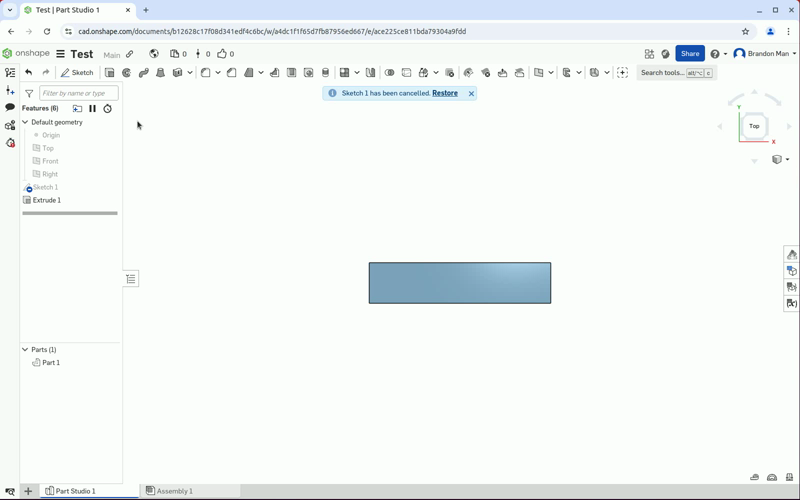
mouse_move(73, 189)
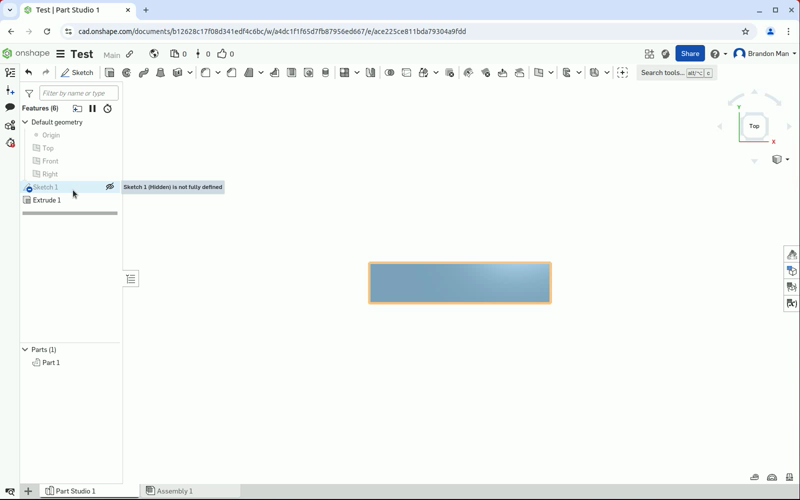
click(73, 189)
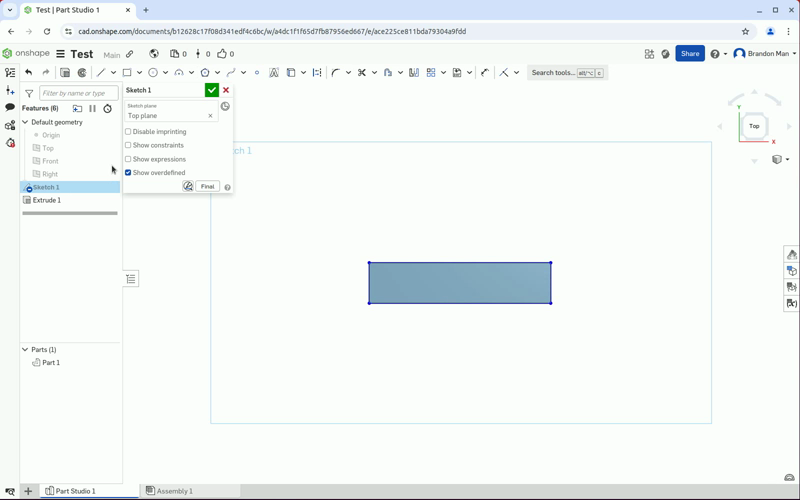
mouse_move(229, 92)
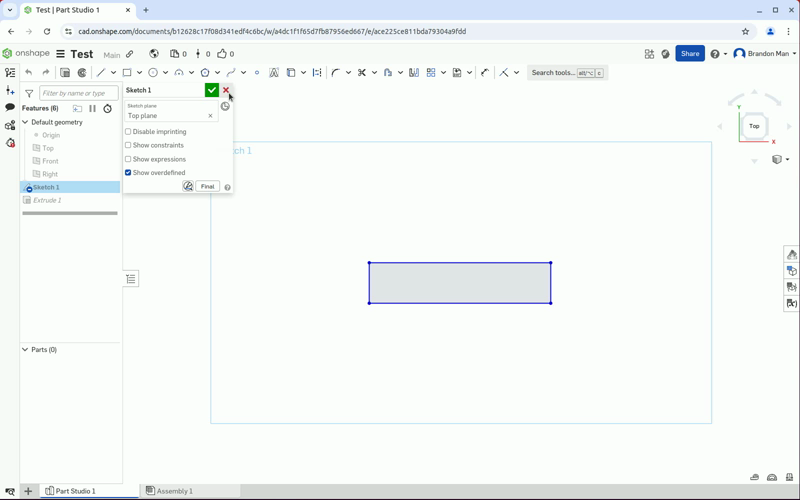
click(229, 92)
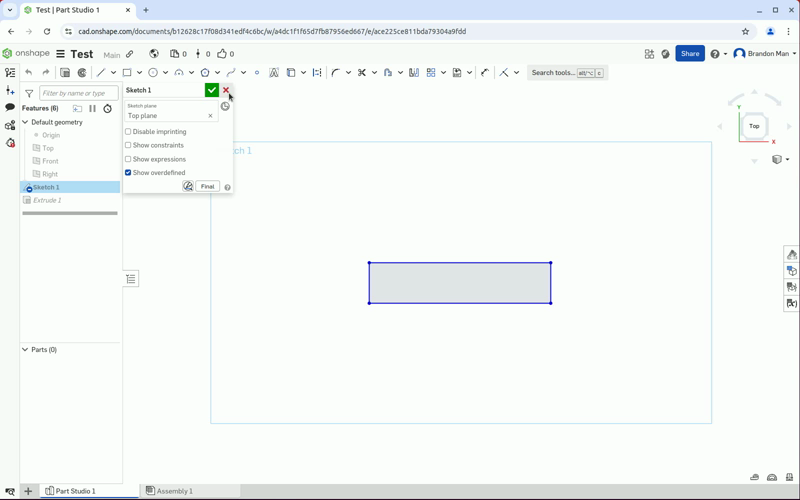
key(shift+s)
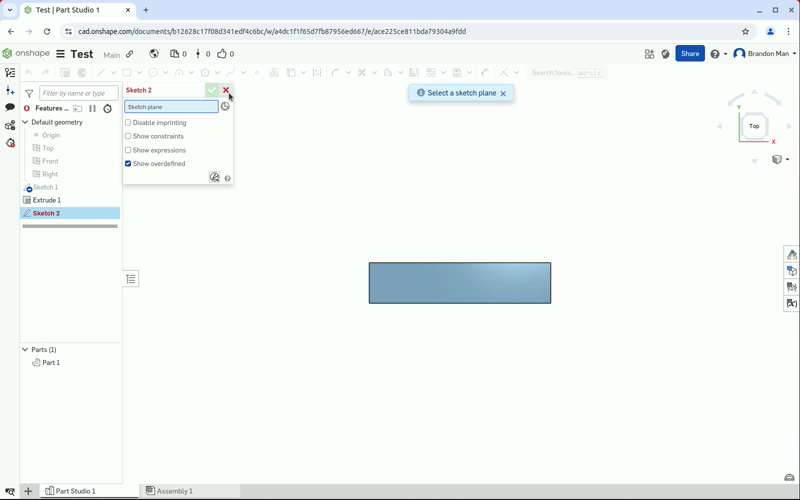
mouse_move(73, 150)
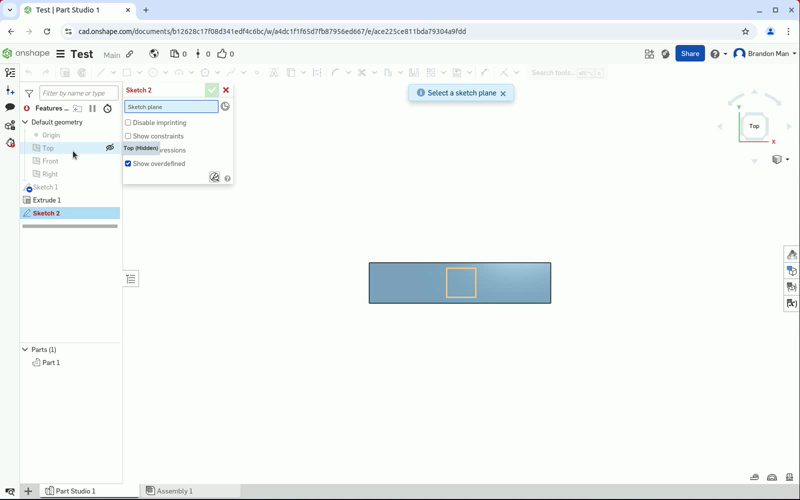
click(73, 150)
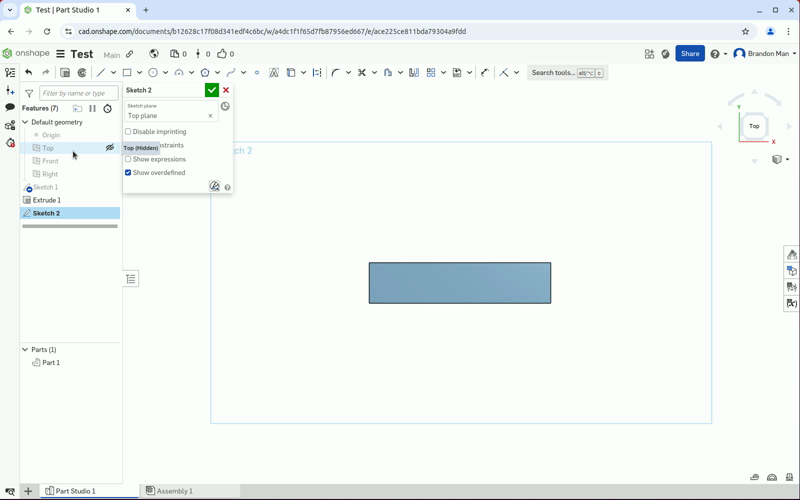
mouse_move(73, 352)
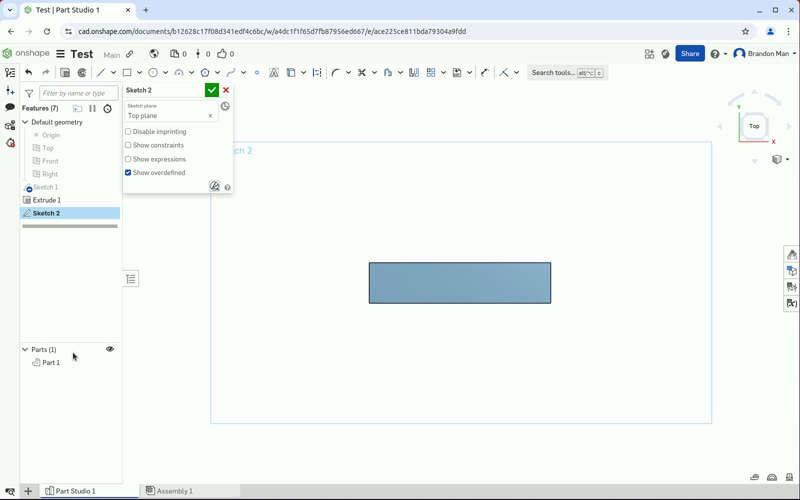
key(y)
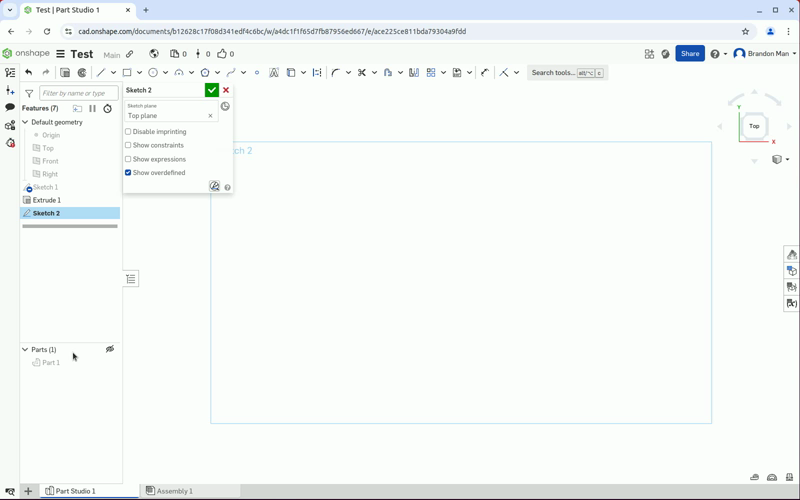
key(l)
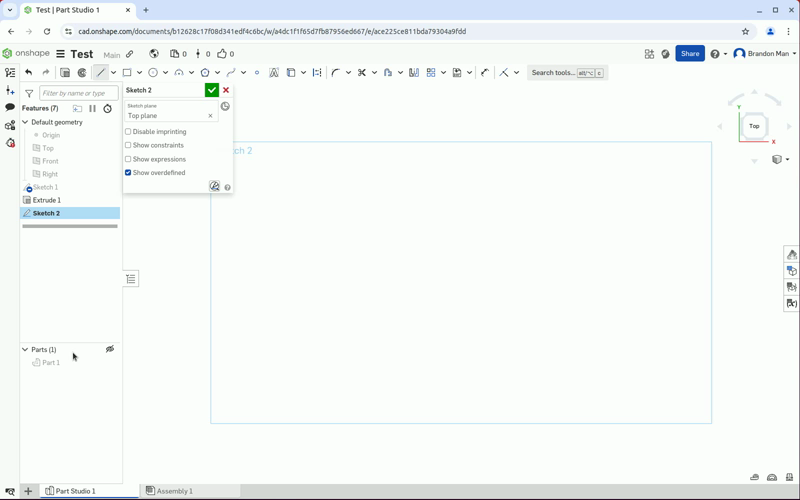
key_down(shift)
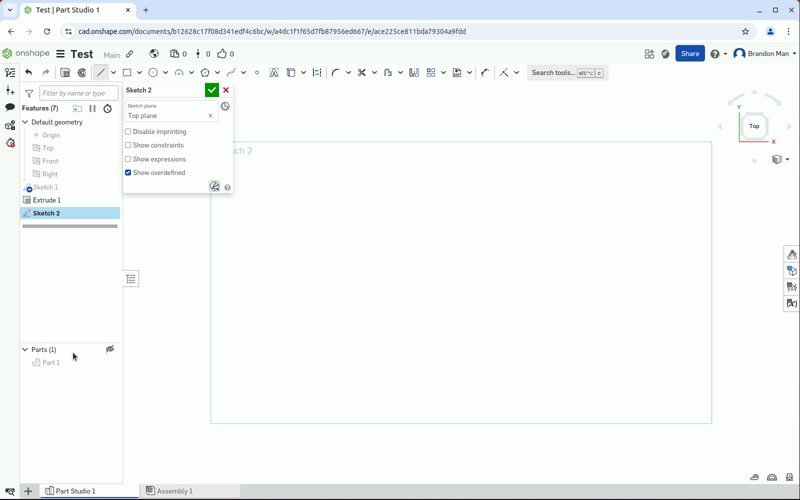
mouse_move(348, 303)
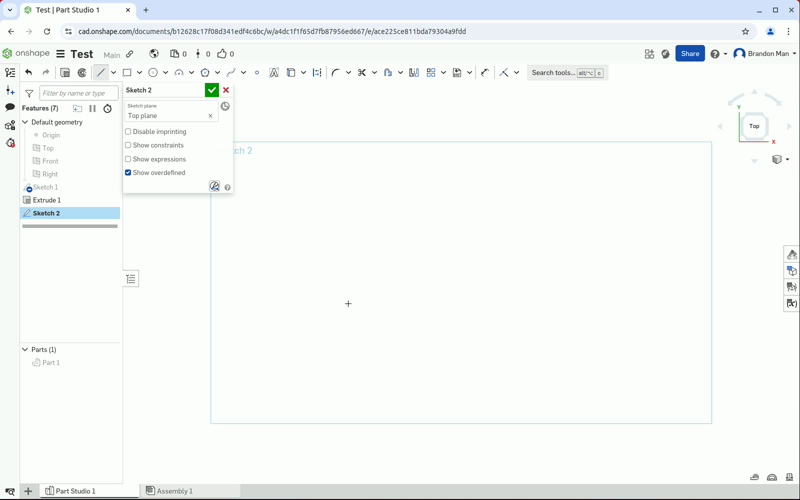
click(348, 303)
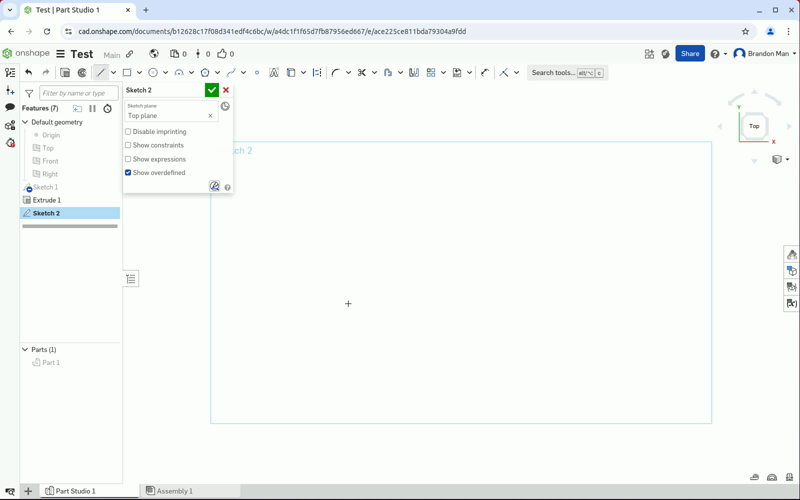
key_up(shift)
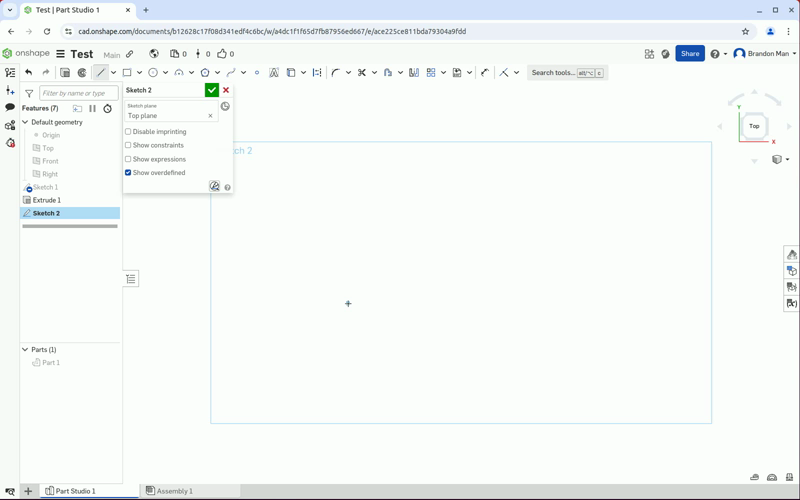
key_down(shift)
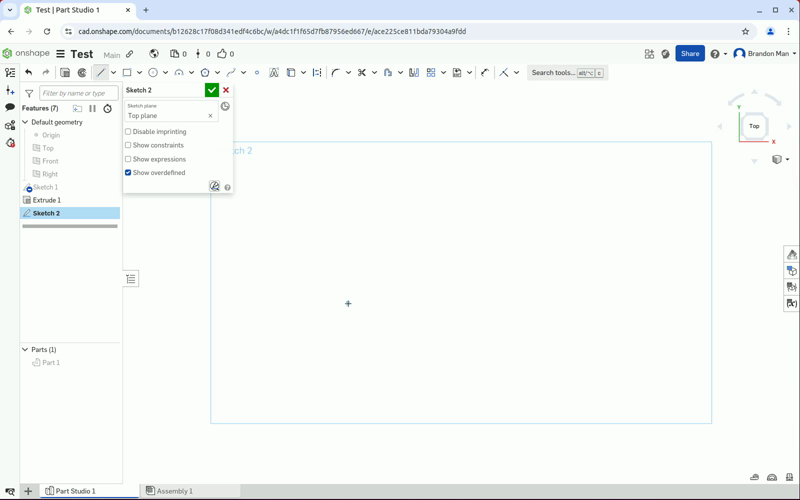
mouse_move(378, 303)
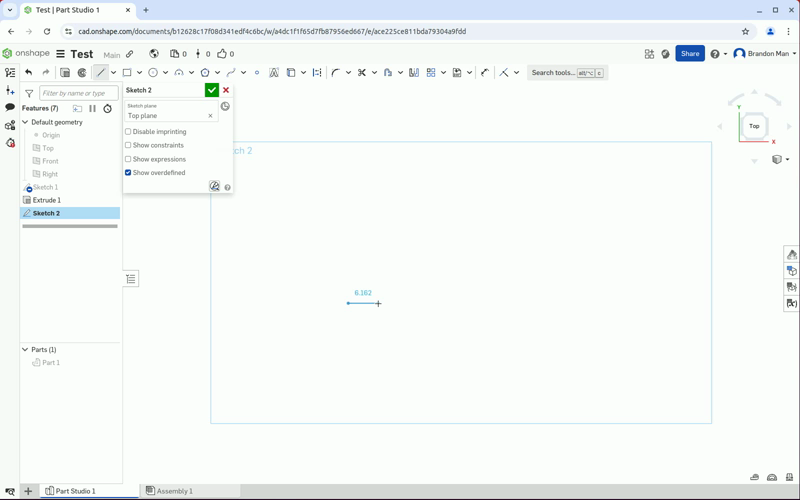
mouse_move(359, 303)
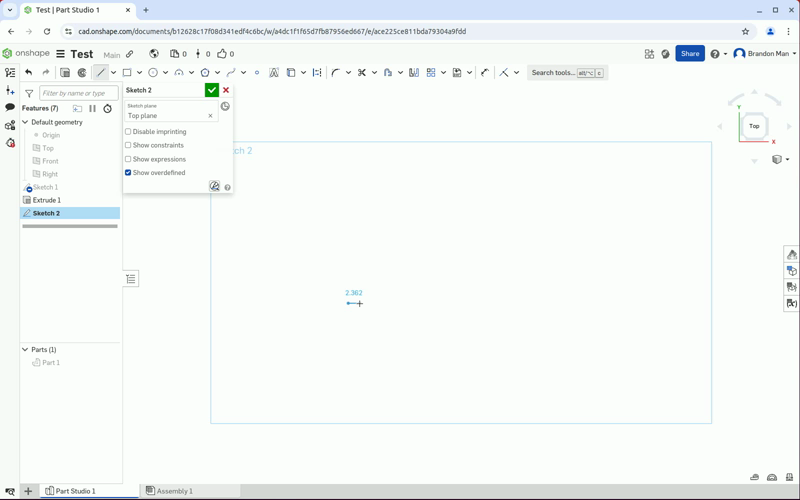
click(359, 303)
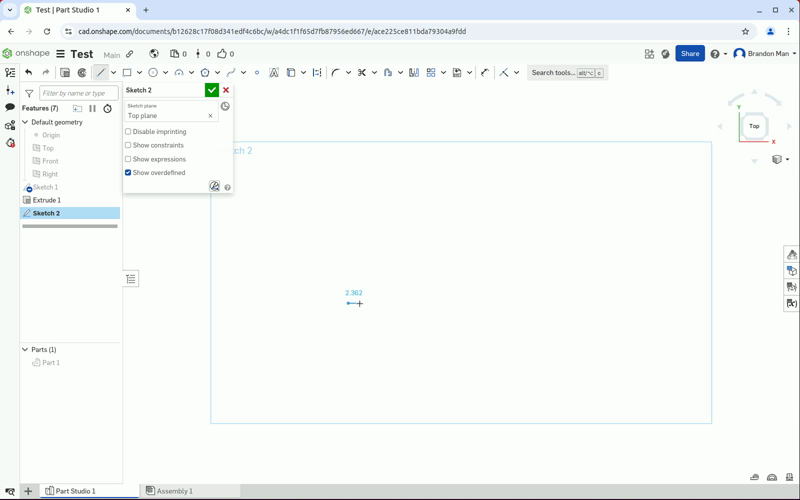
key_up(shift)
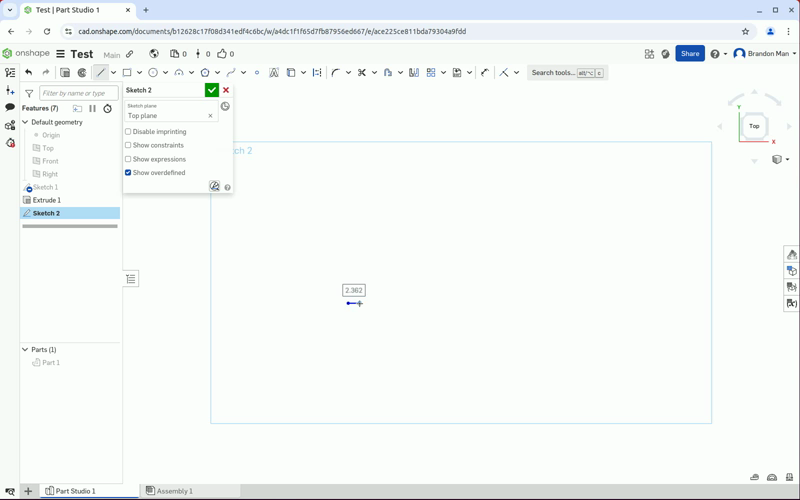
key_down(shift)
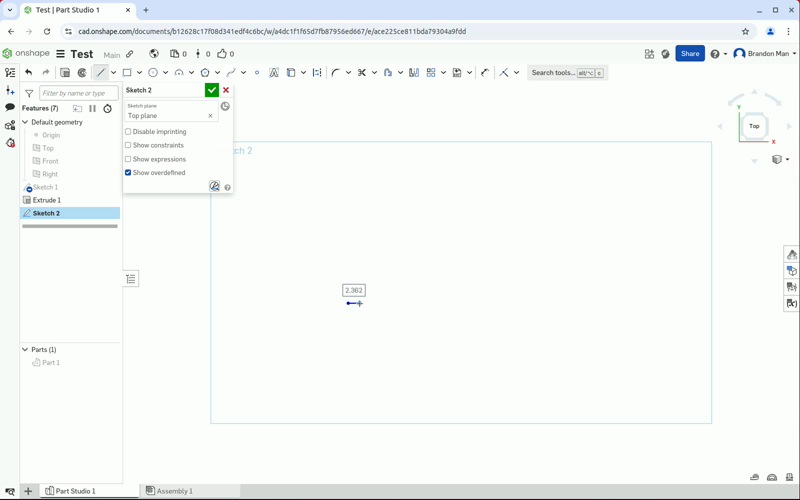
mouse_move(389, 303)
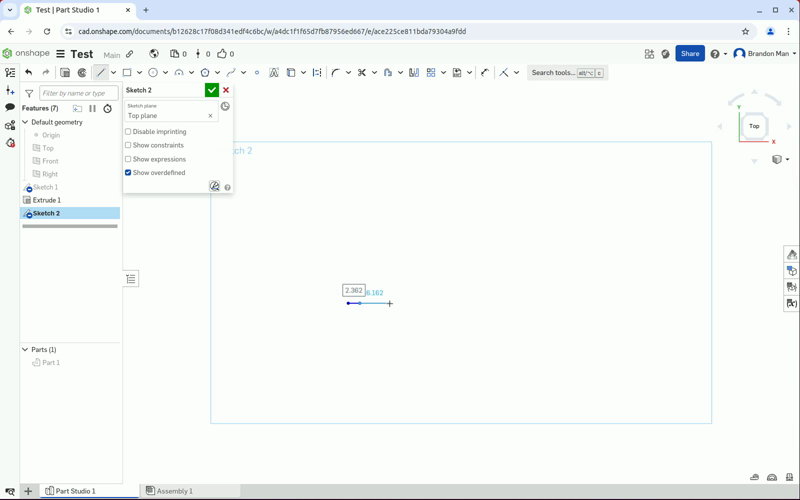
mouse_move(359, 262)
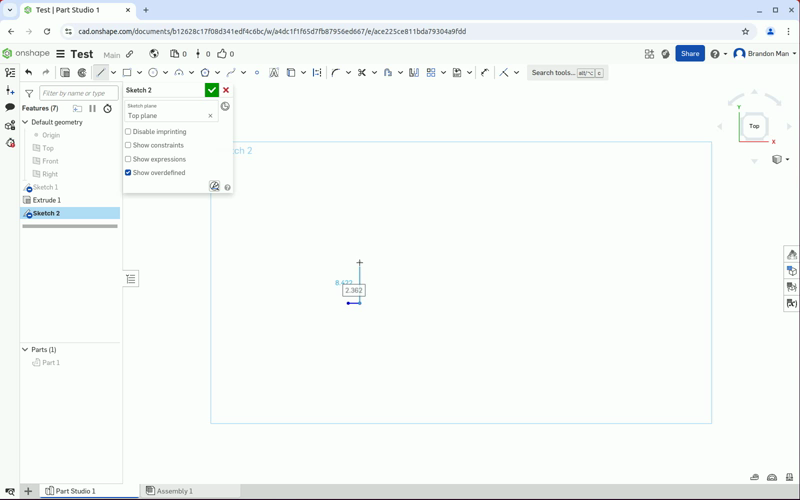
click(359, 262)
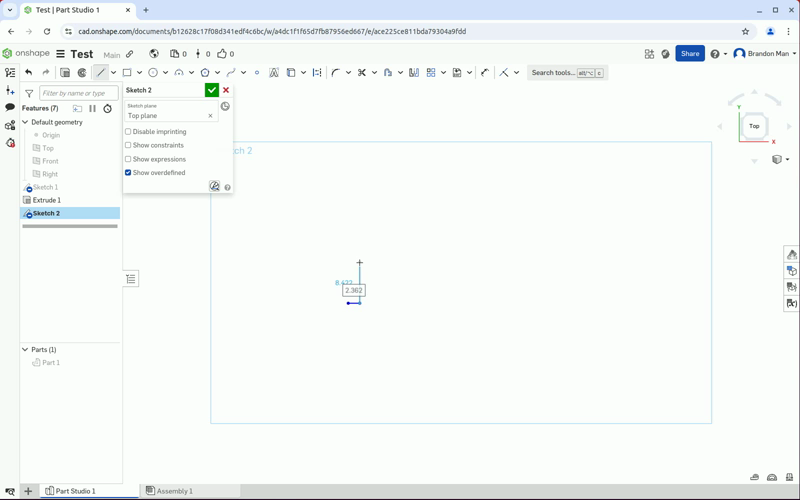
key_up(shift)
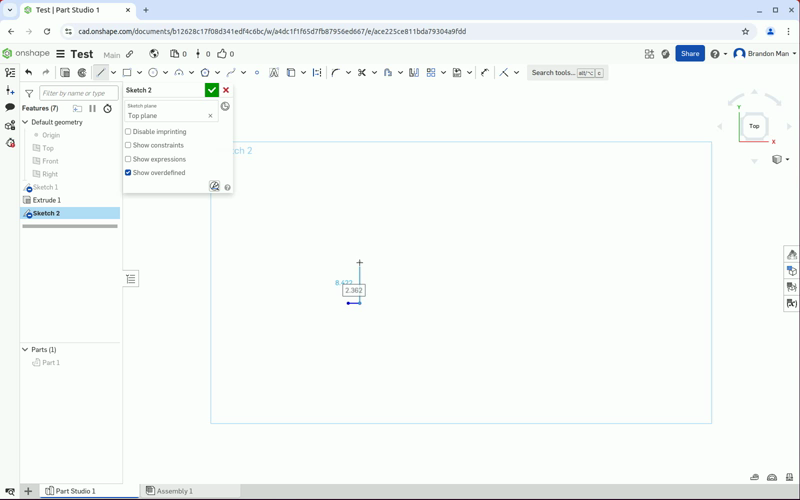
key_down(shift)
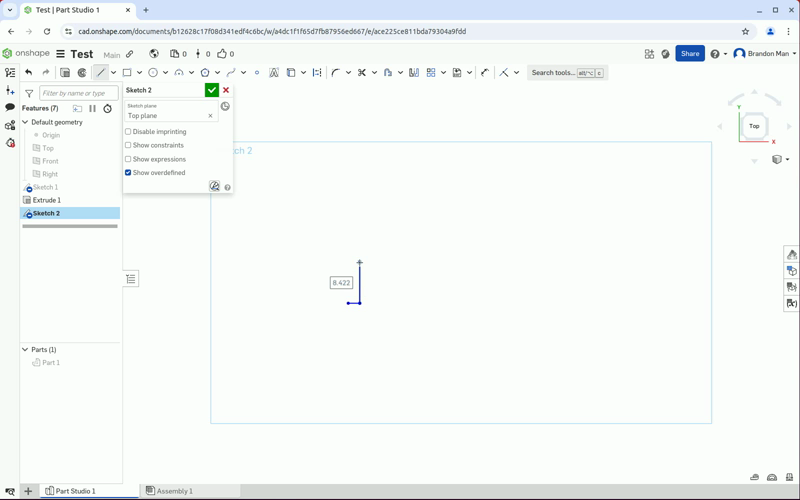
mouse_move(389, 262)
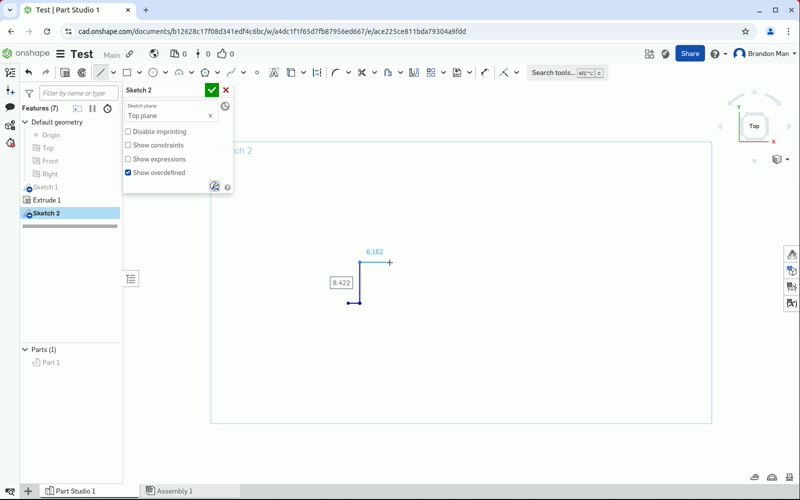
mouse_move(348, 262)
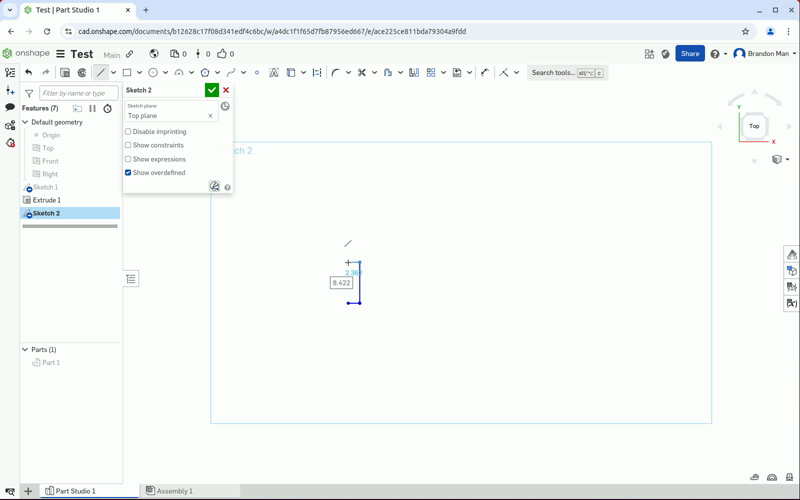
click(348, 262)
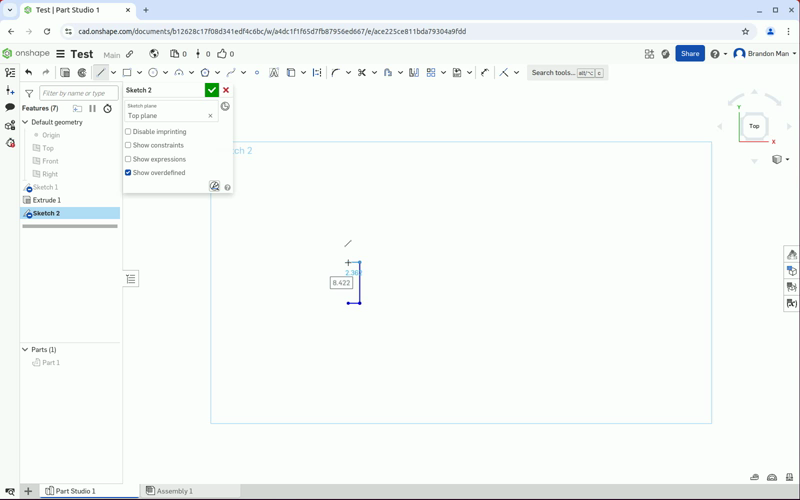
key_up(shift)
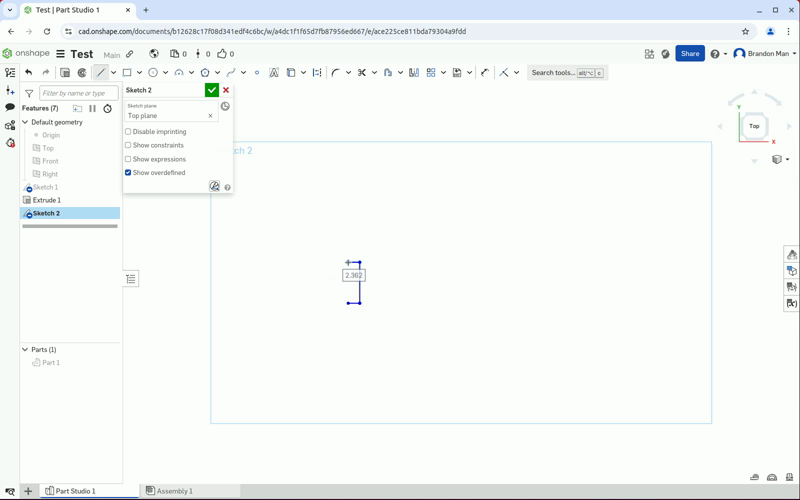
mouse_move(378, 262)
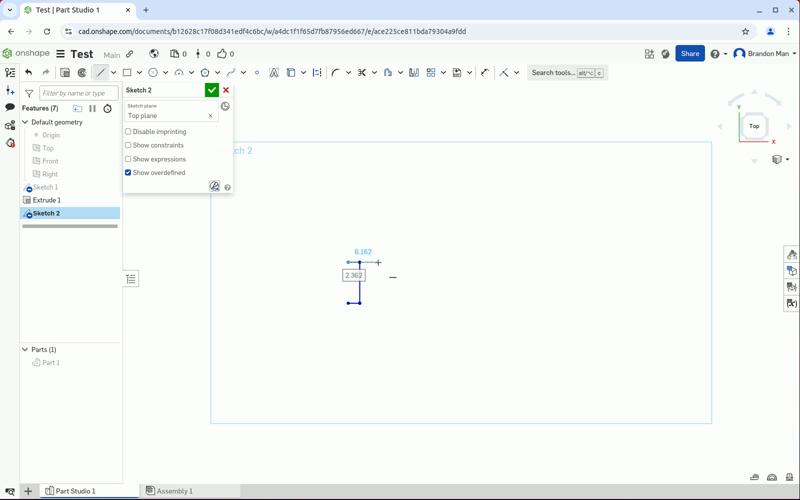
key_down(shift)
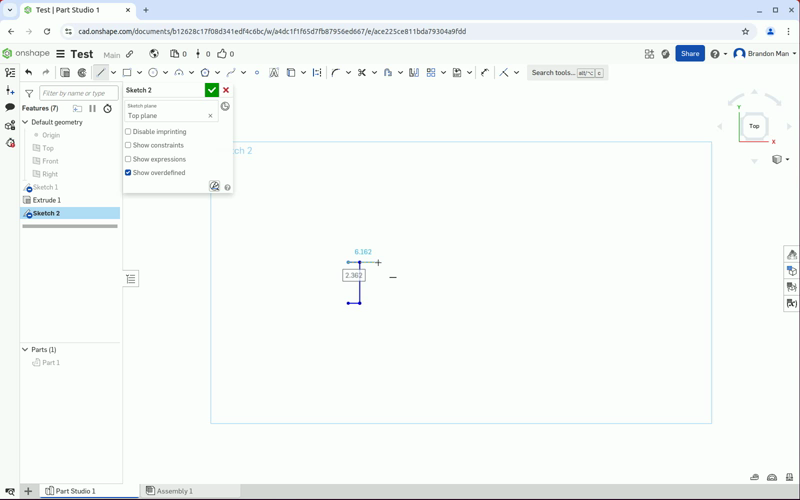
mouse_move(348, 303)
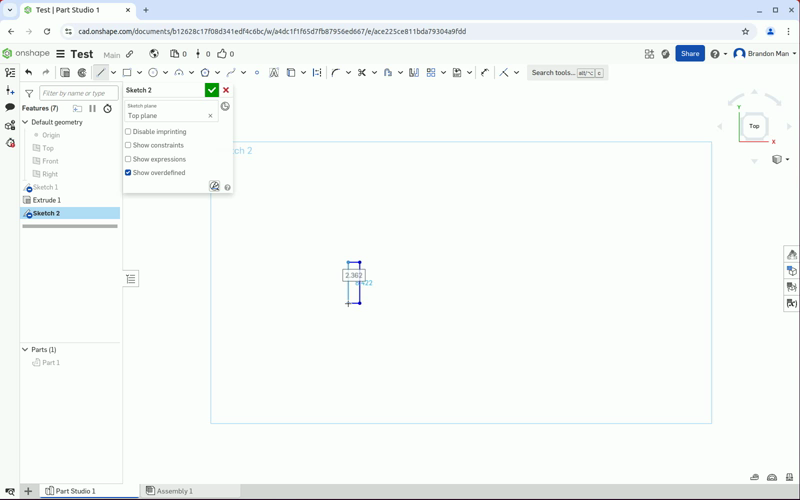
key_up(shift)
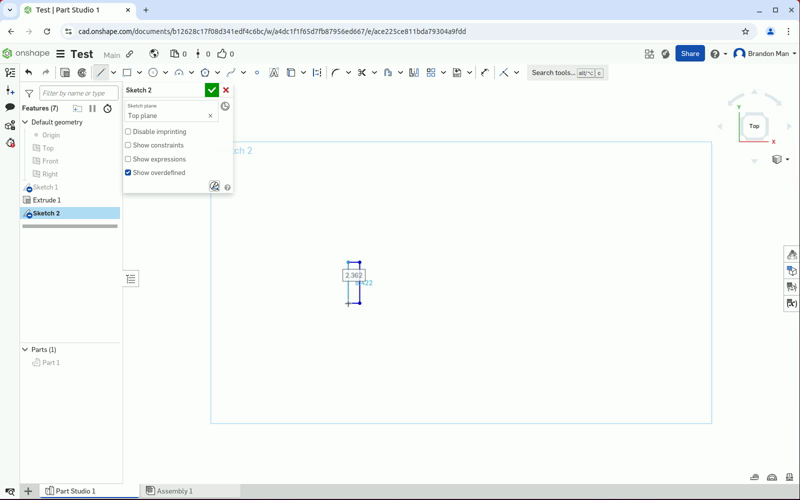
click(348, 303)
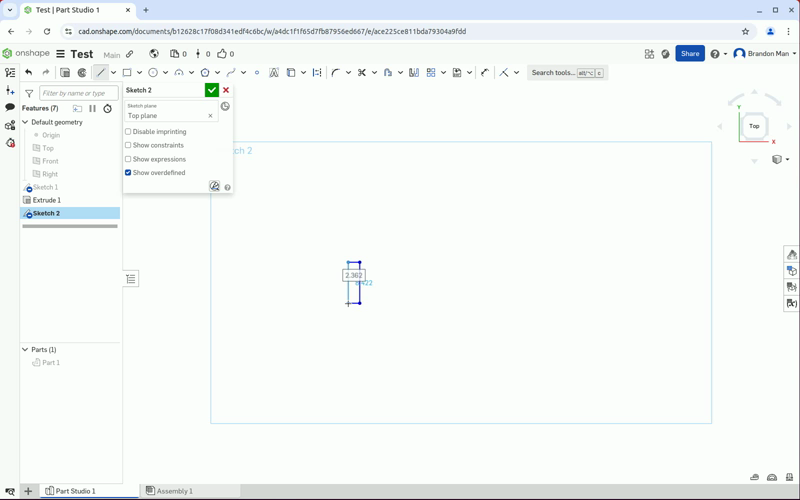
key(esc)
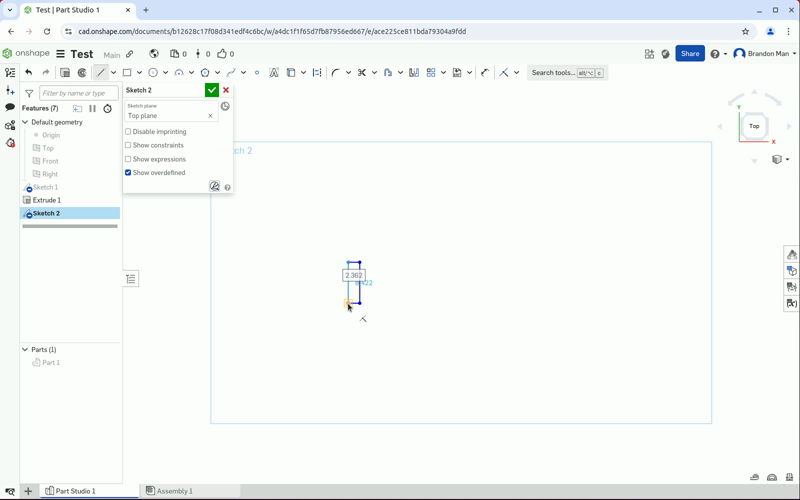
mouse_move(353, 295)
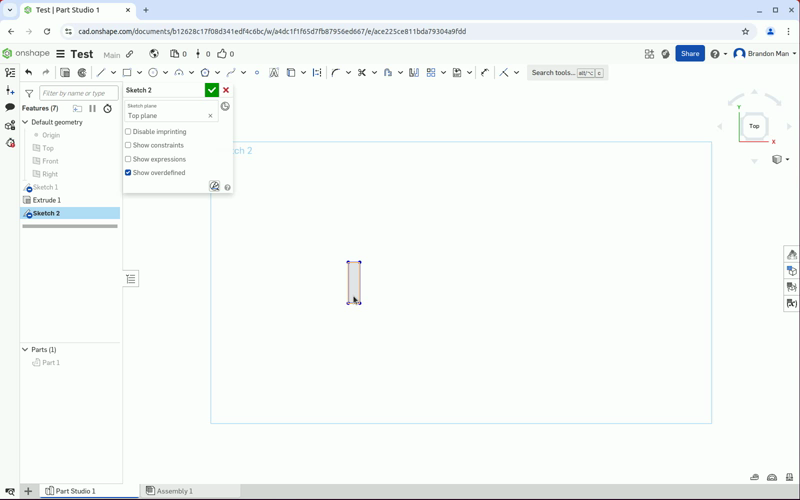
scroll(6)
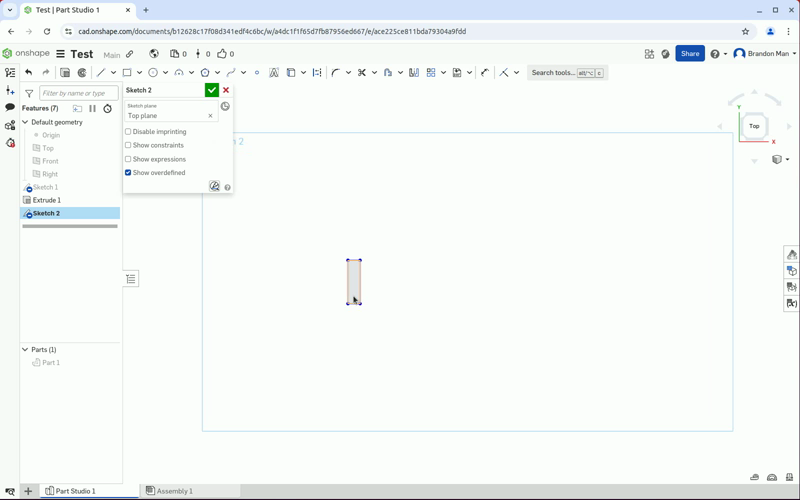
scroll(6)
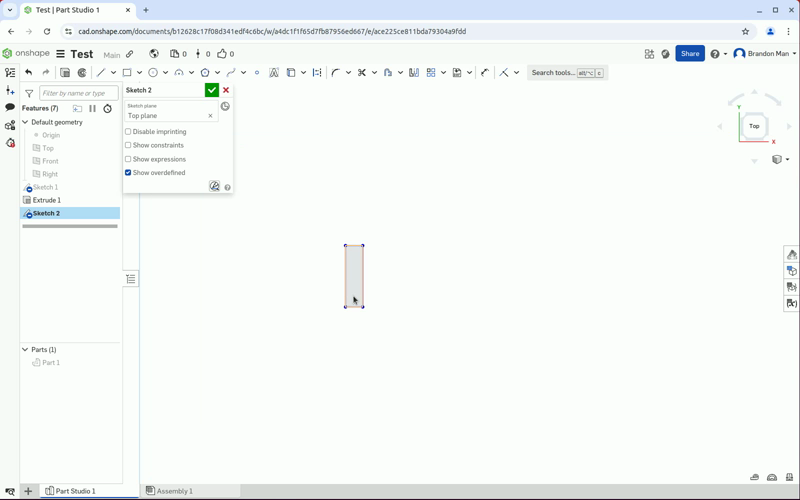
scroll(6)
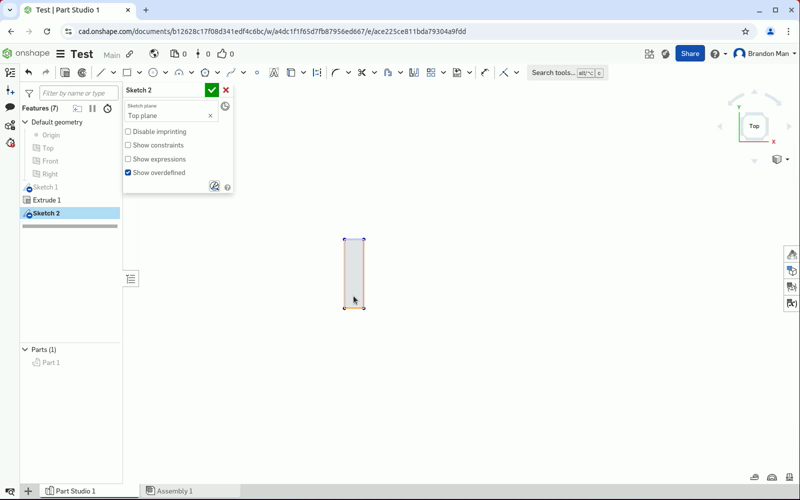
scroll(6)
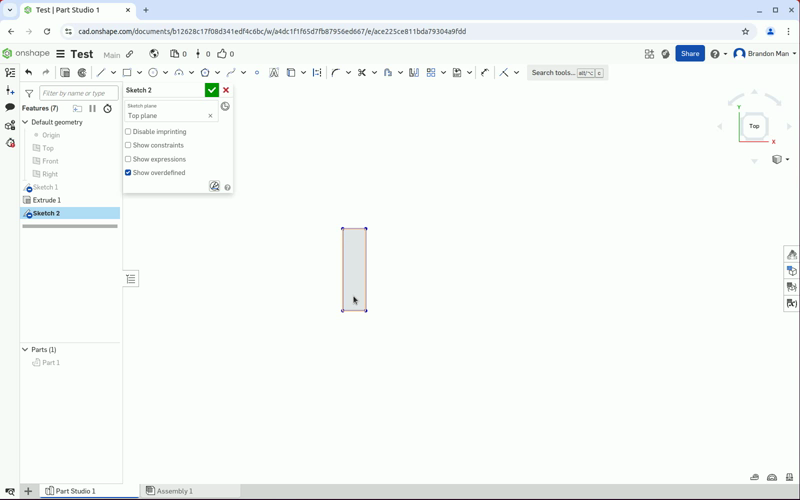
scroll(6)
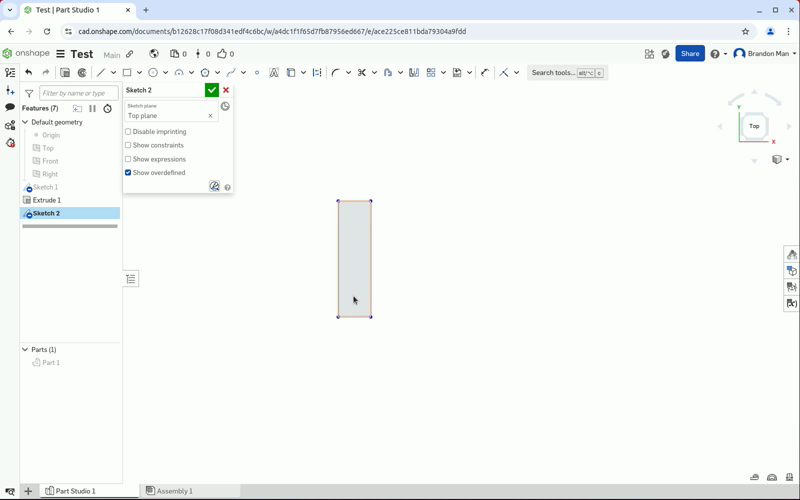
scroll(6)
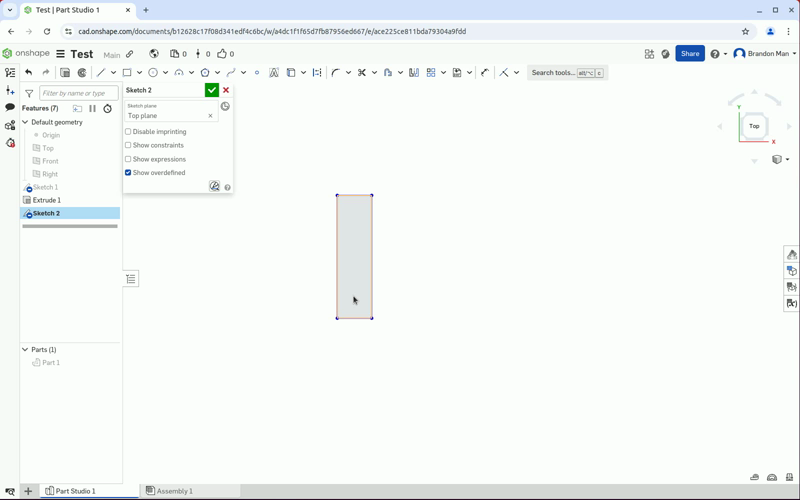
scroll(6)
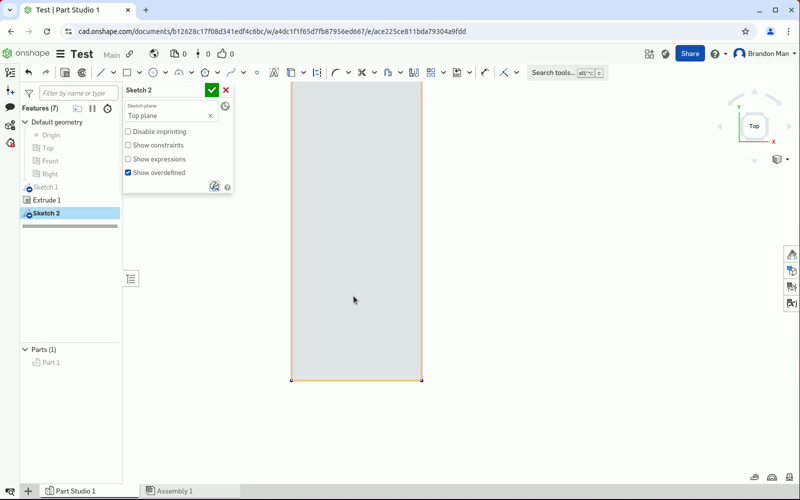
click(353, 295)
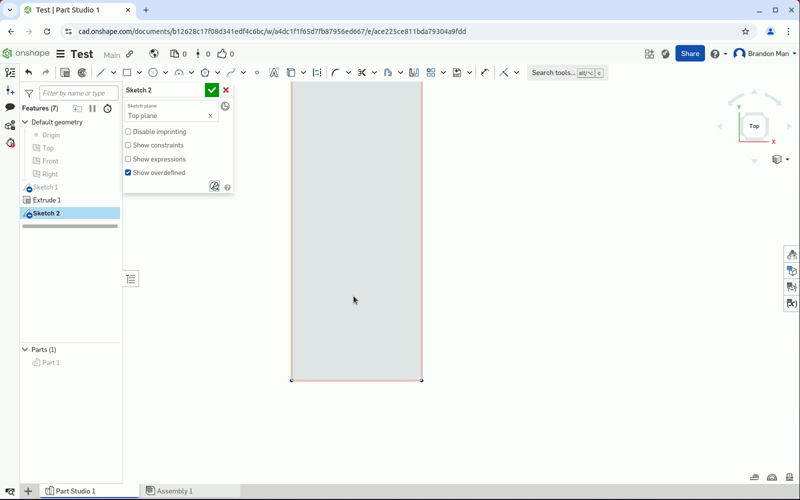
scroll(-6)
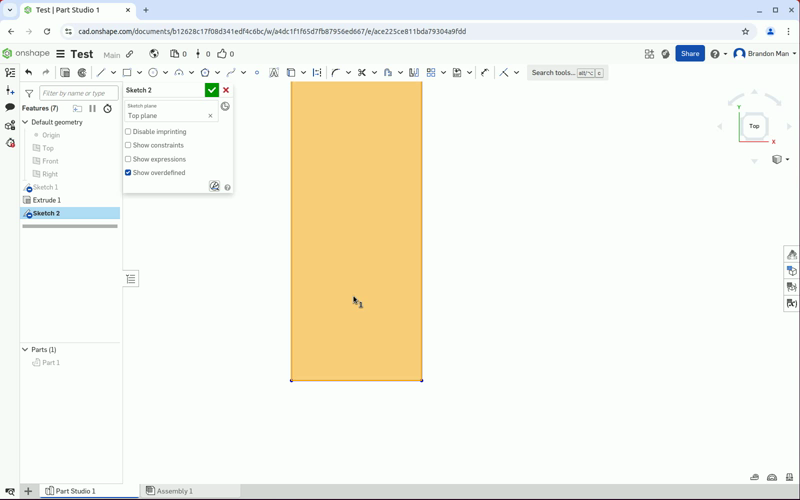
scroll(-6)
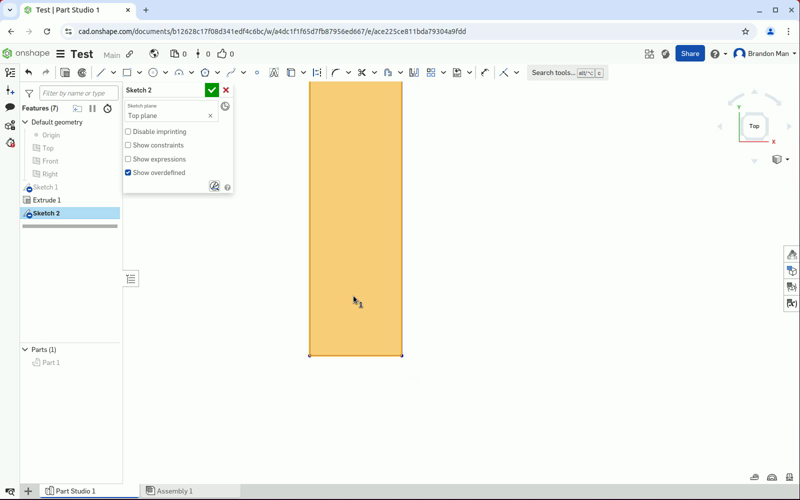
scroll(-6)
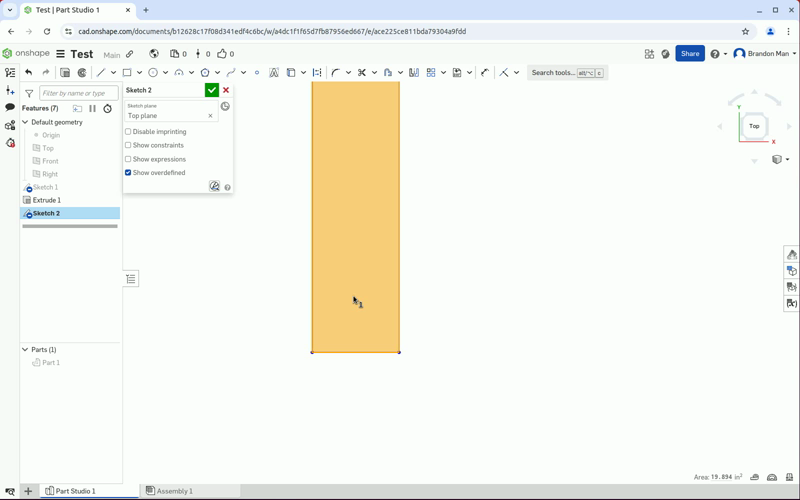
scroll(-6)
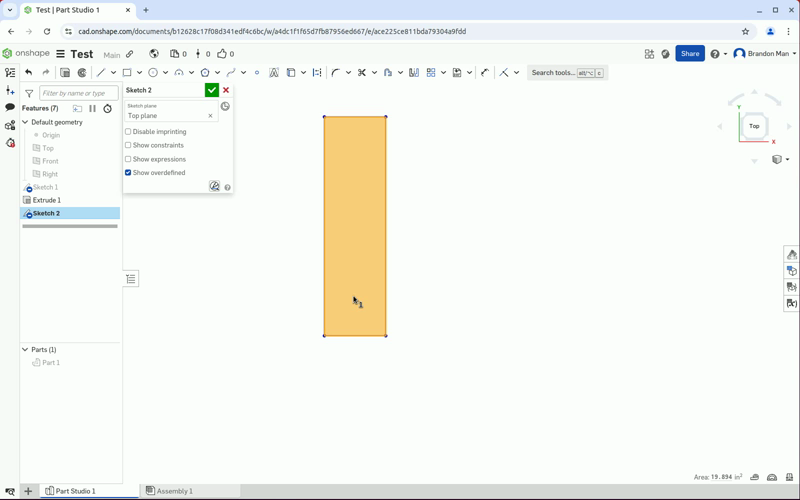
scroll(-6)
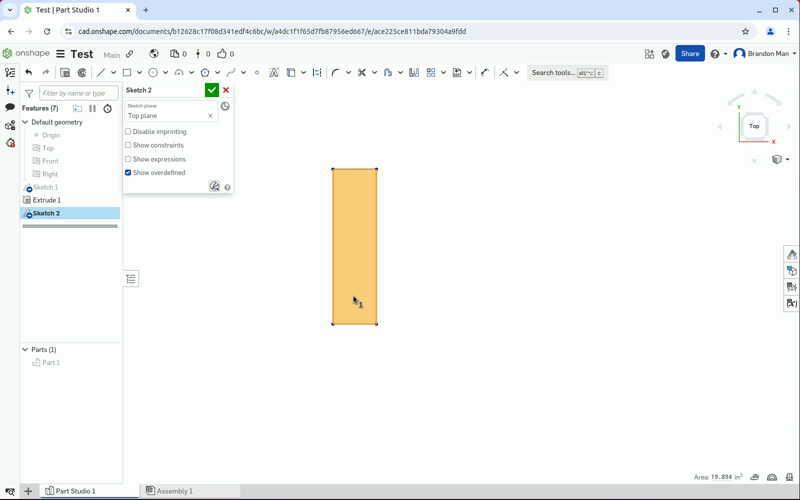
scroll(-6)
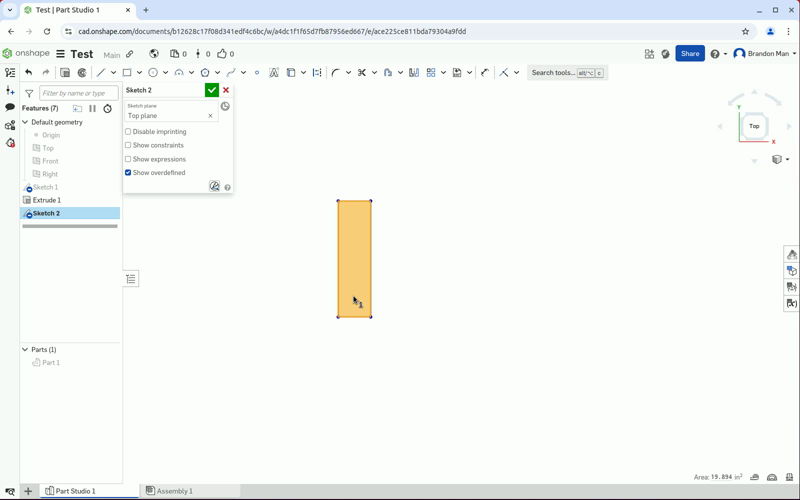
scroll(-6)
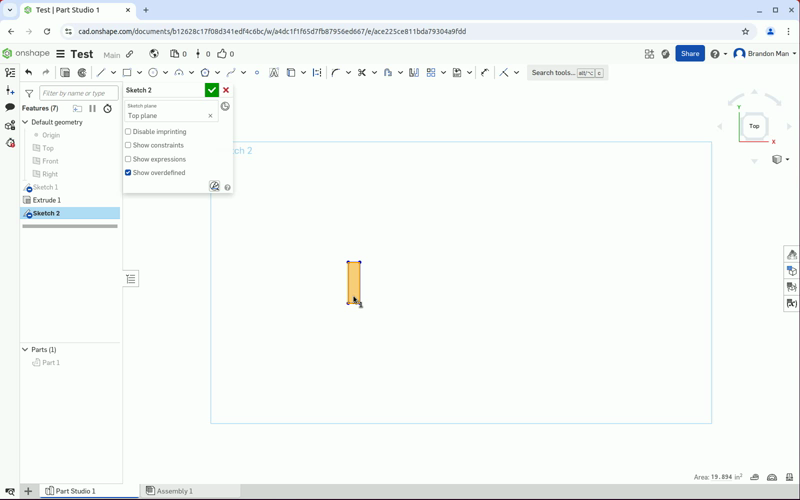
mouse_move(73, 352)
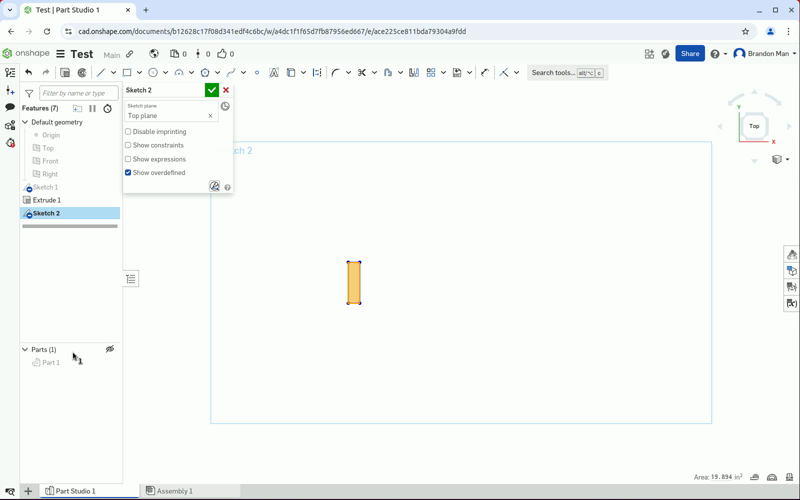
key(shift+y)
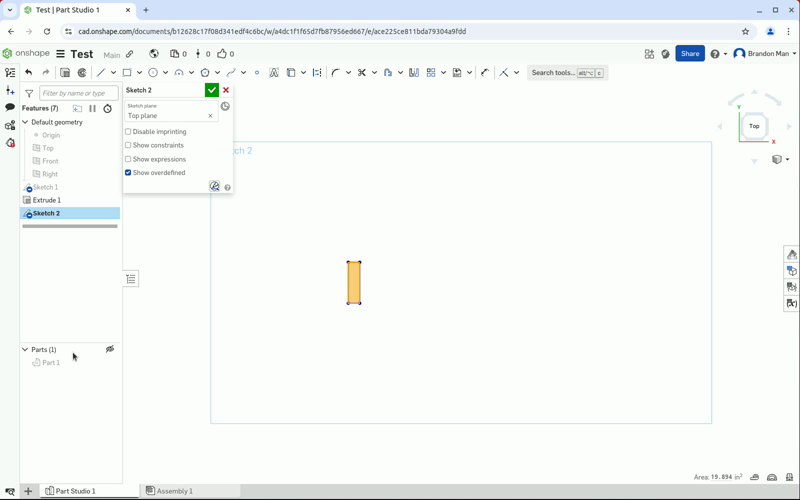
key(shift+e)
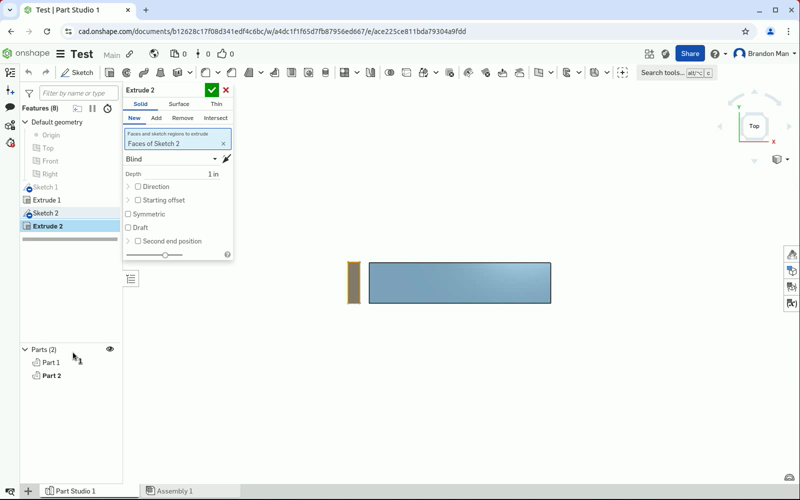
mouse_move(143, 106)
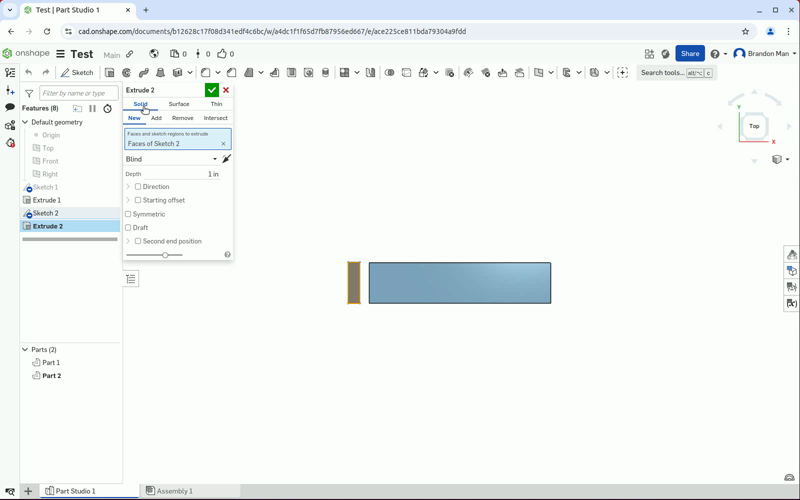
click(143, 106)
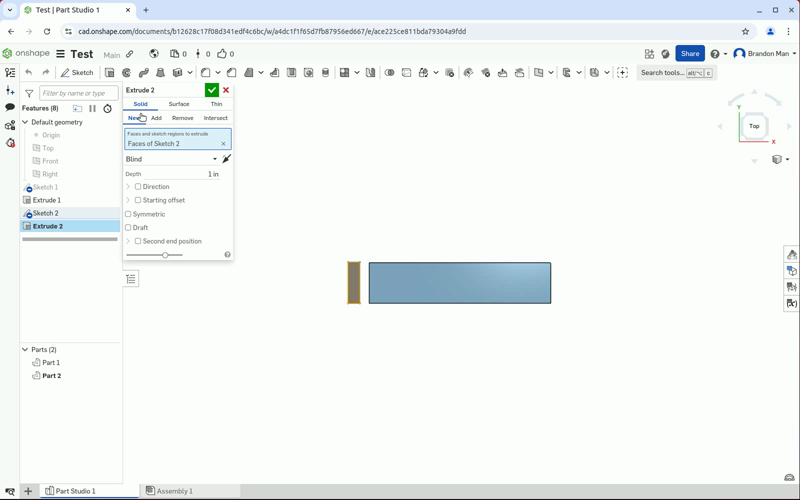
mouse_move(137, 120)
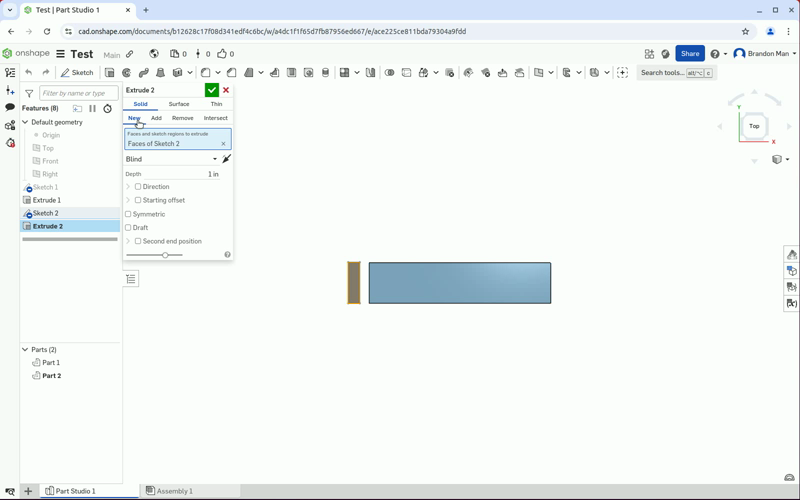
click(137, 120)
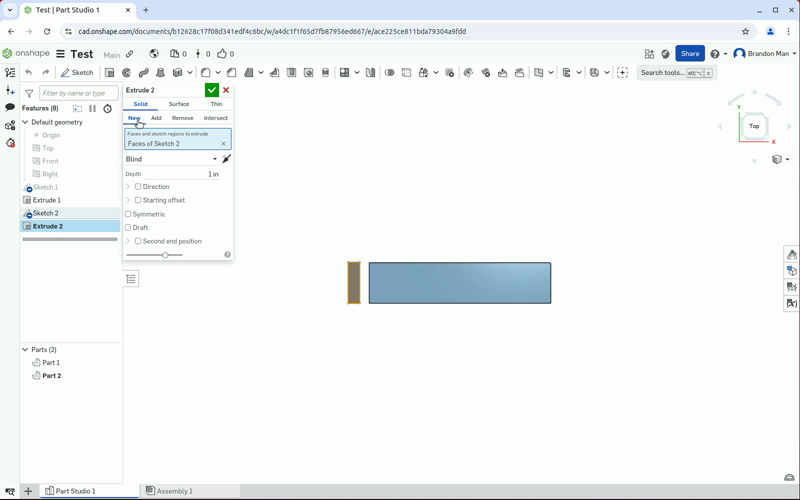
key(tab, 4)
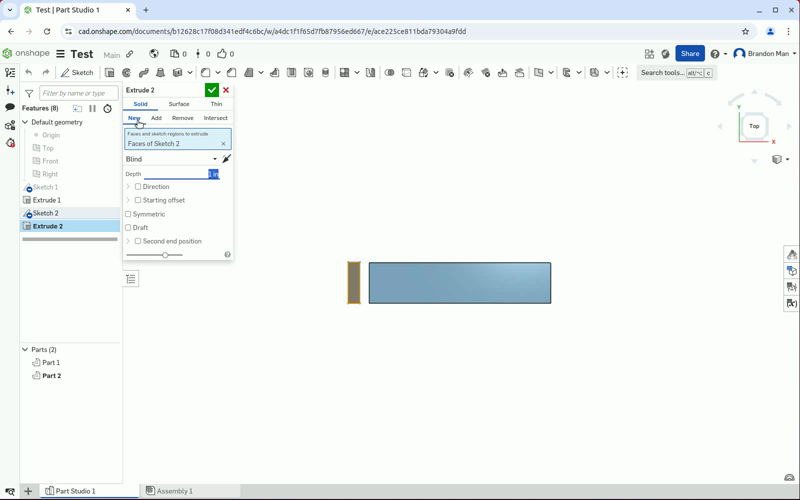
text(2.889)
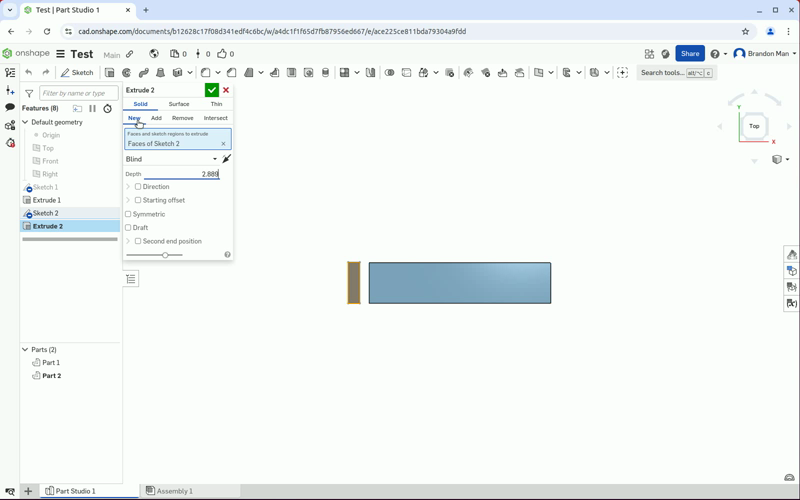
key(enter)
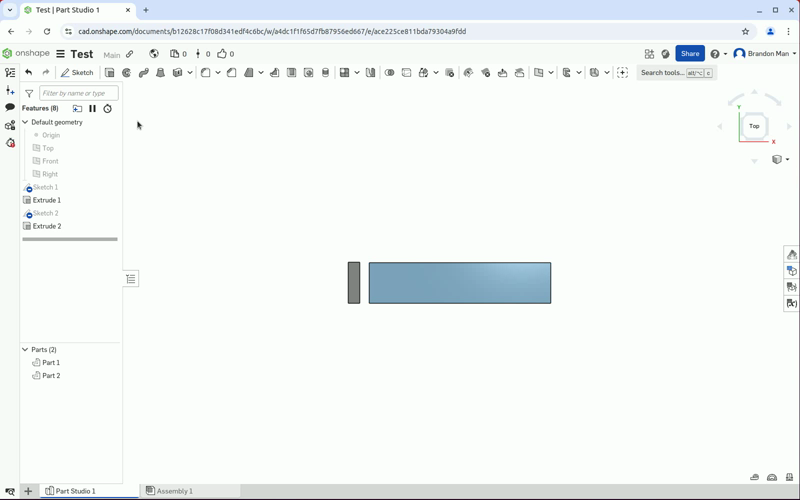
key(shift+h)
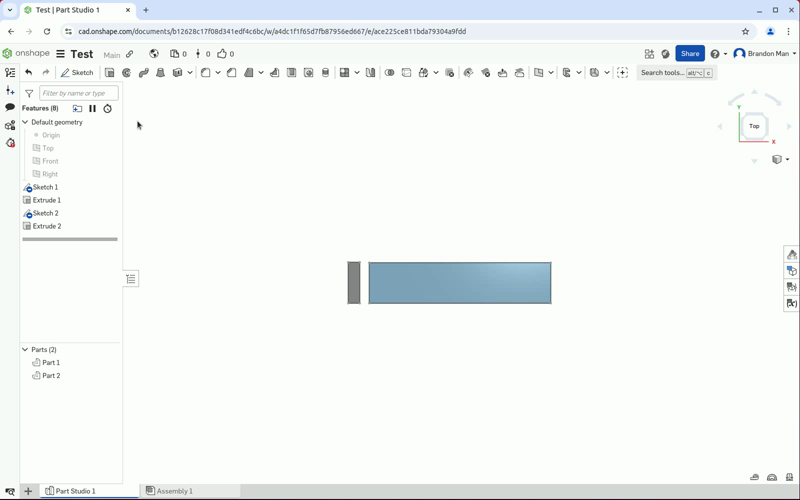
key(shift+h)
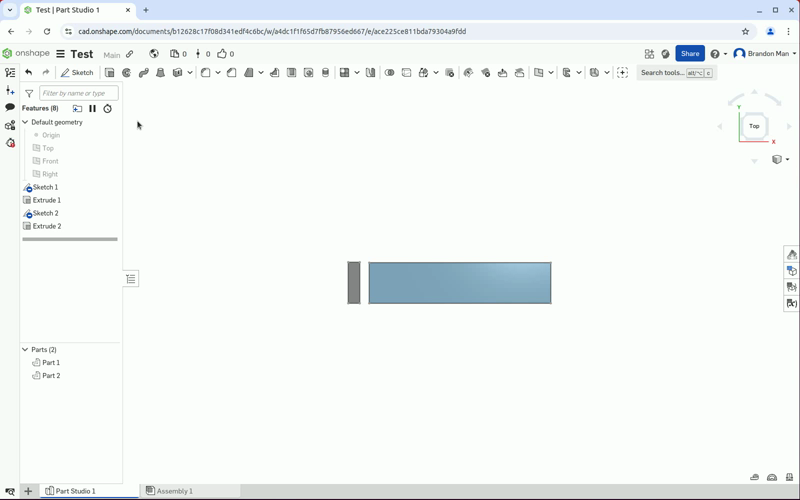
key(shift+7)
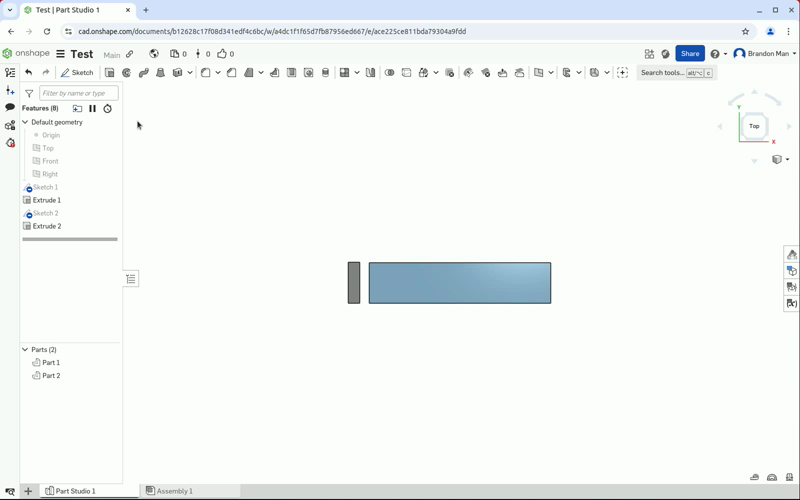
key(up, 3)
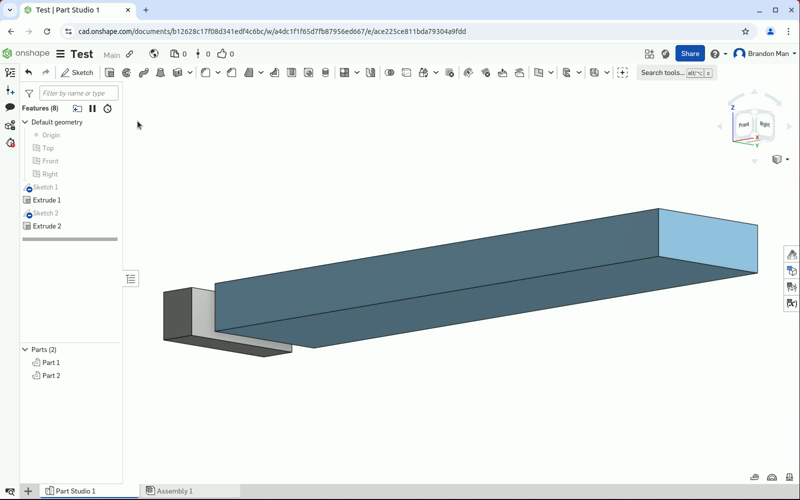
key(left, 3)
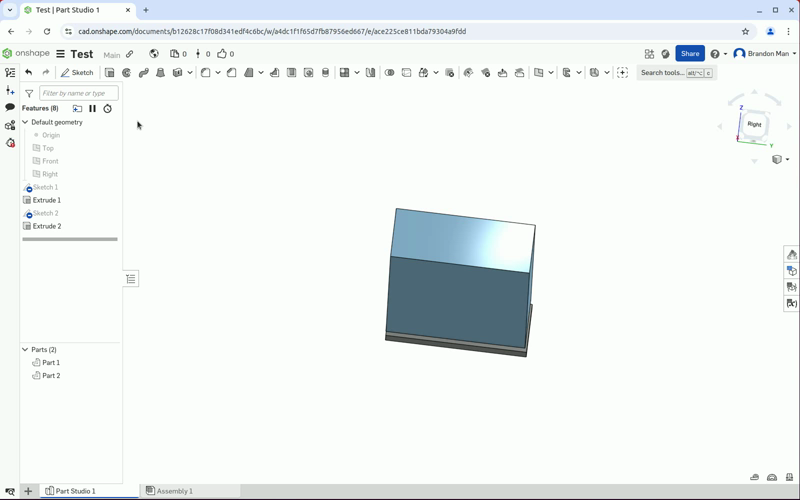
key(right, 3)
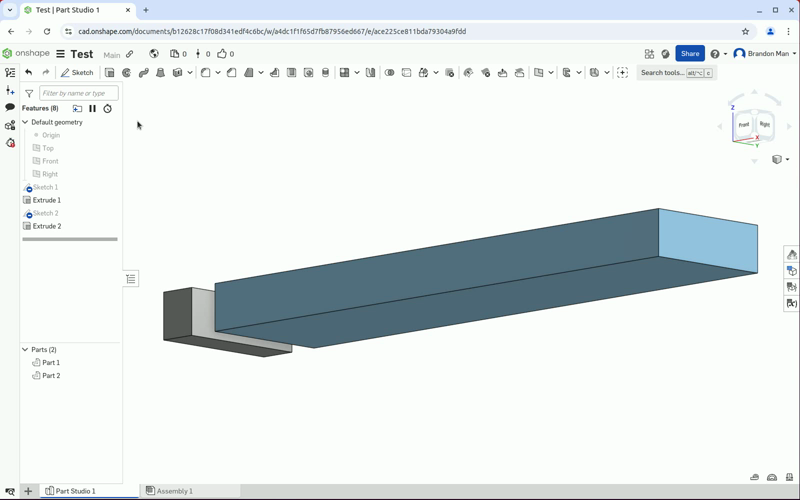
key(down, 3)
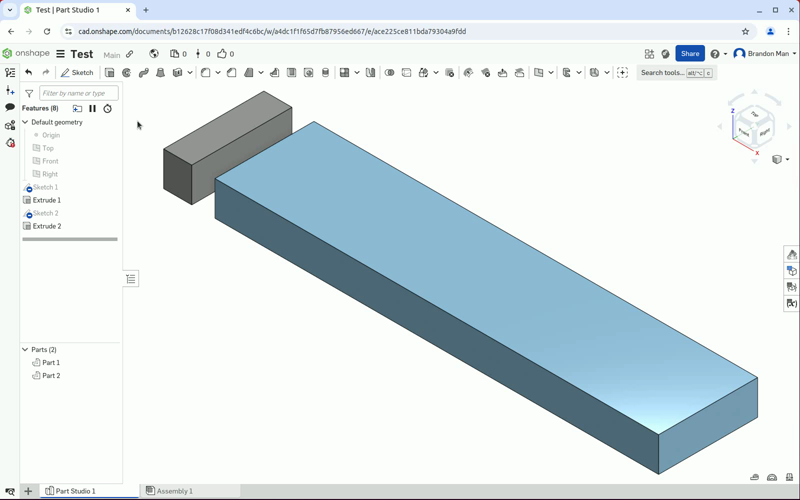
mouse_move(73, 189)
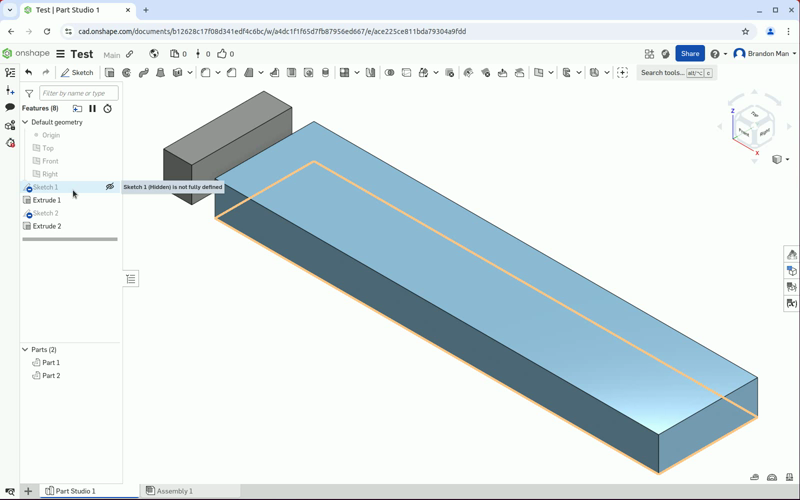
click(73, 189)